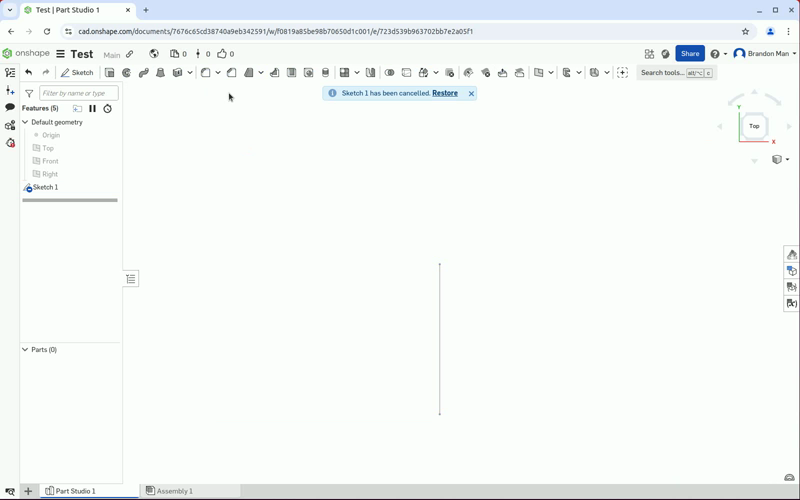
key(shift+h)
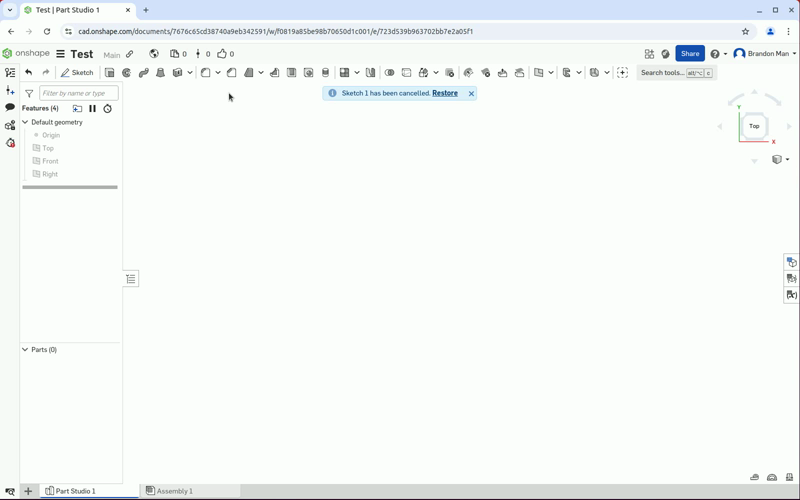
mouse_move(73, 352)
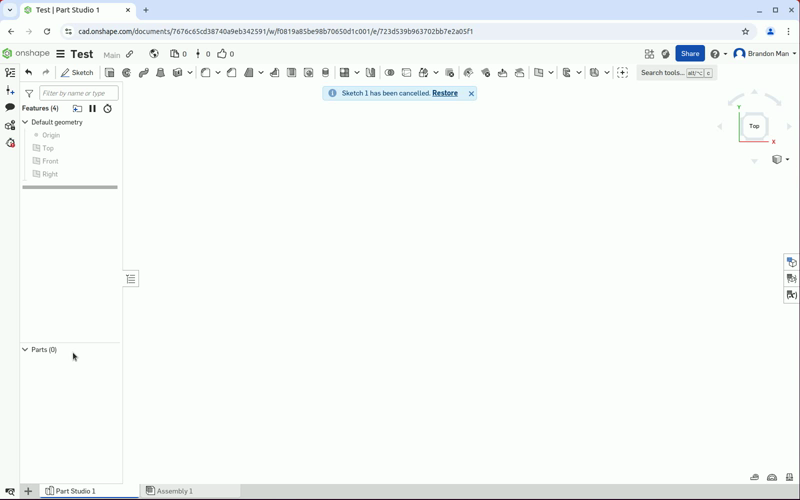
key(y)
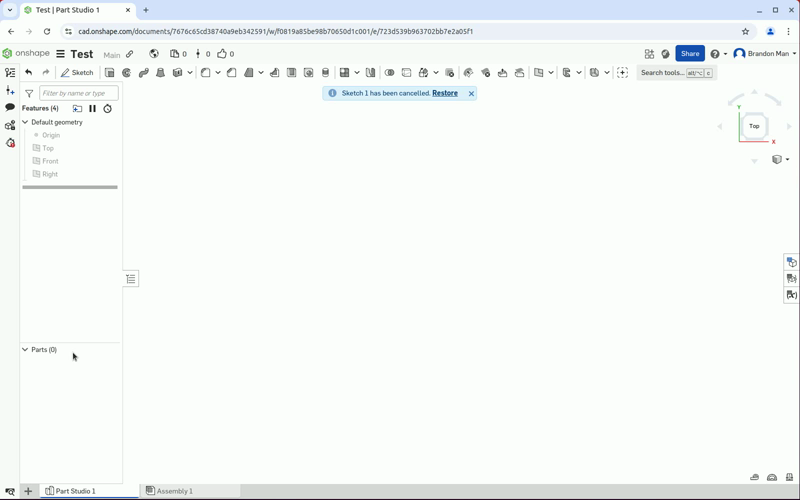
key(shift+p)
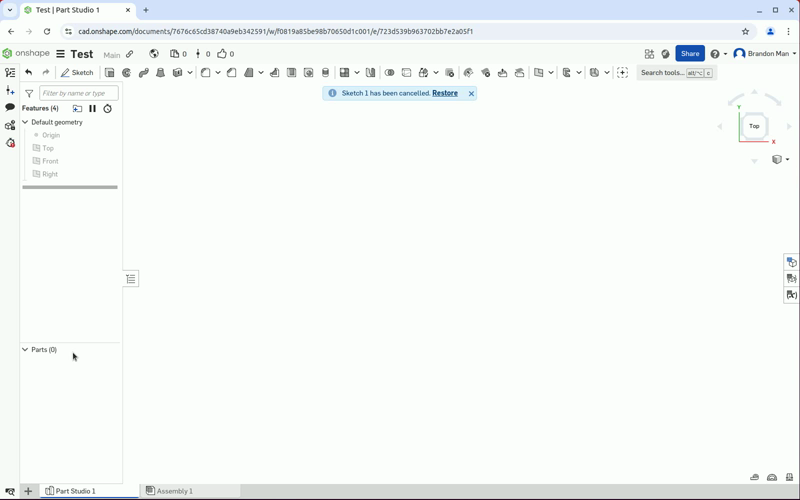
key(space)
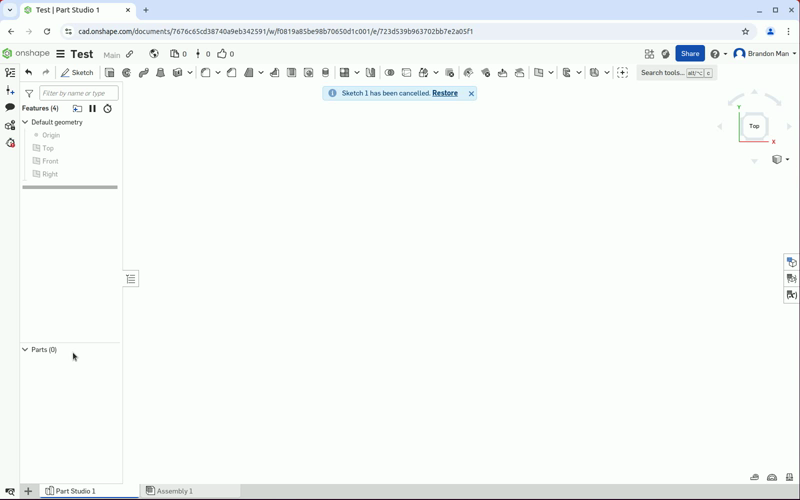
key_down(shift)
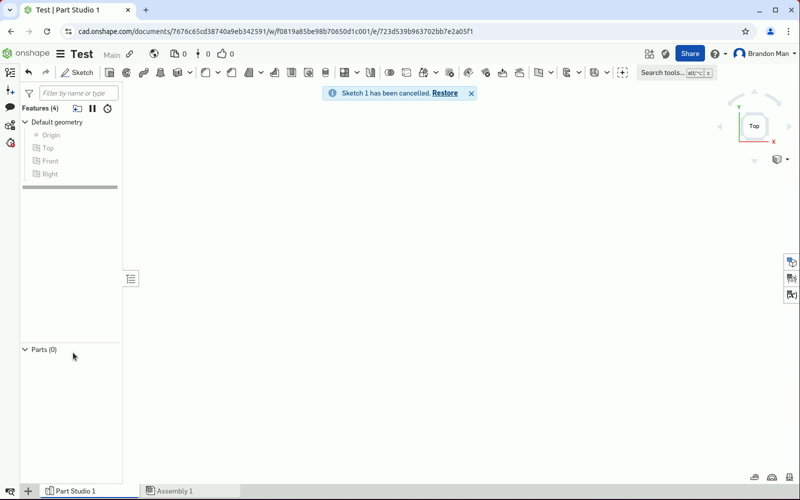
key(up)
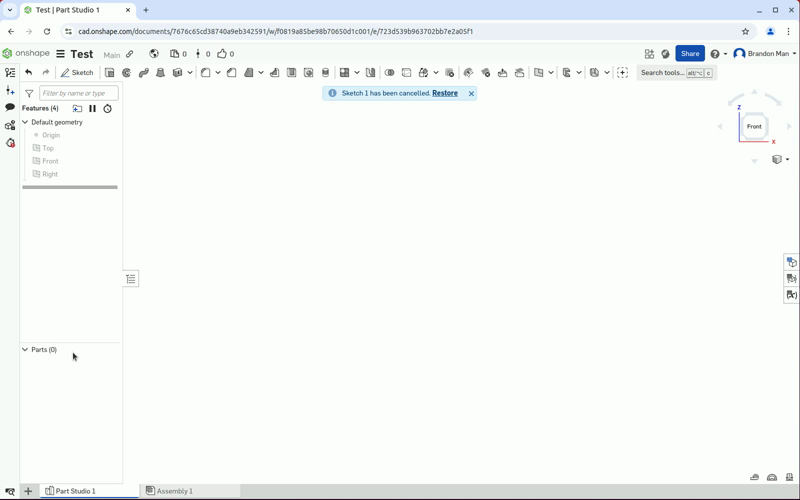
key_up(shift)
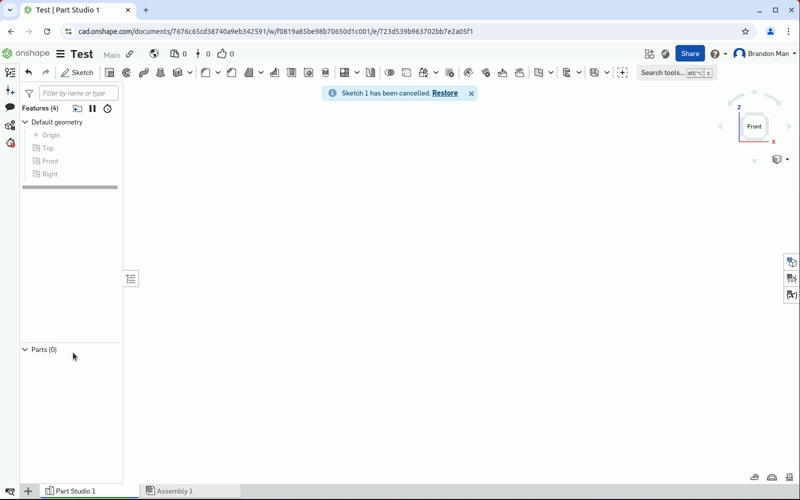
mouse_move(73, 352)
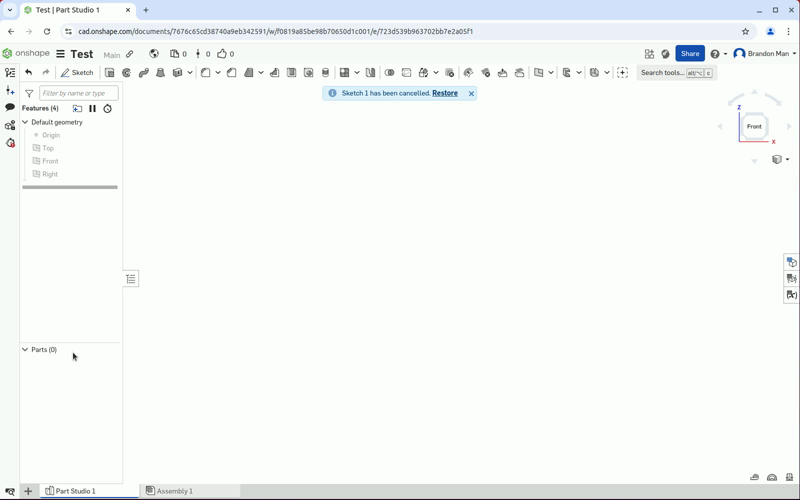
key(shift+y)
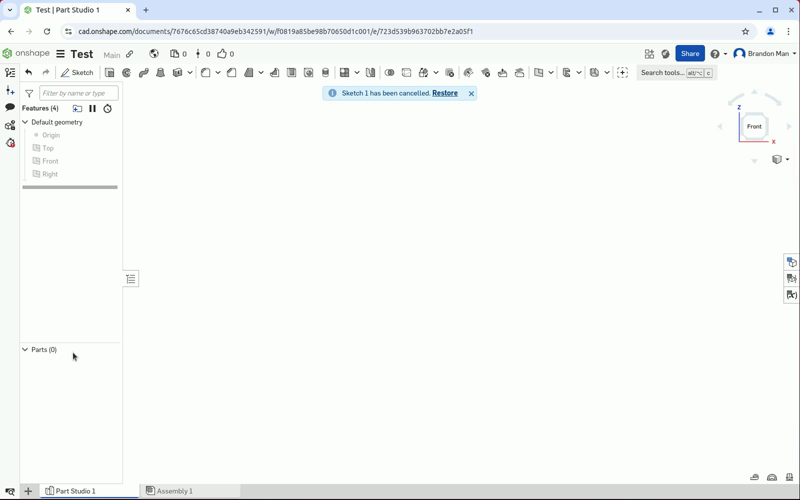
key(shift+s)
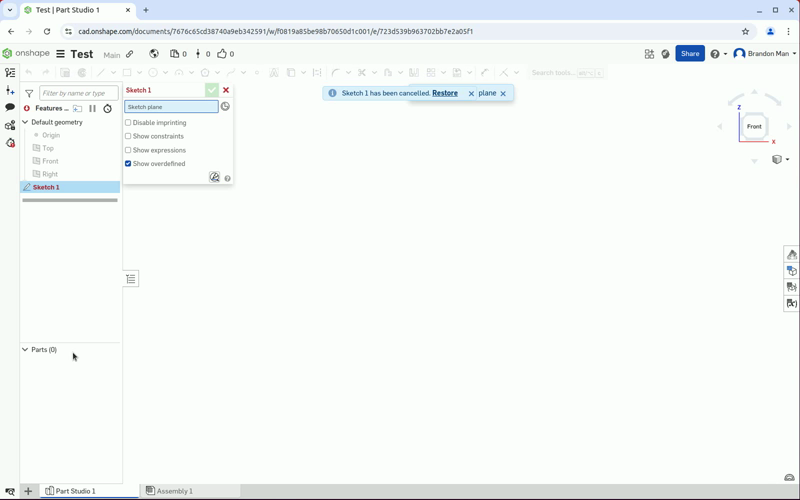
mouse_move(73, 163)
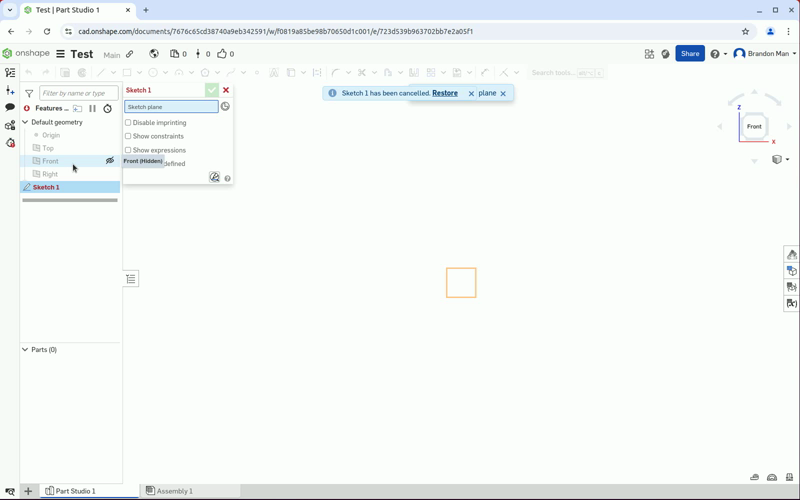
click(73, 163)
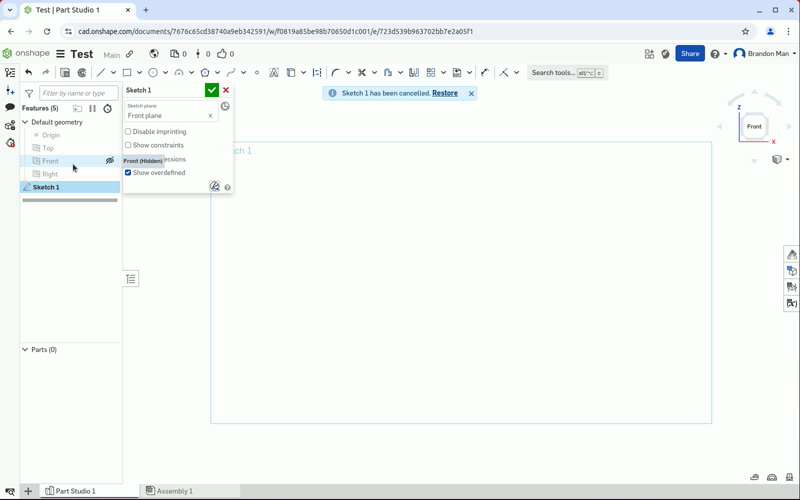
mouse_move(73, 352)
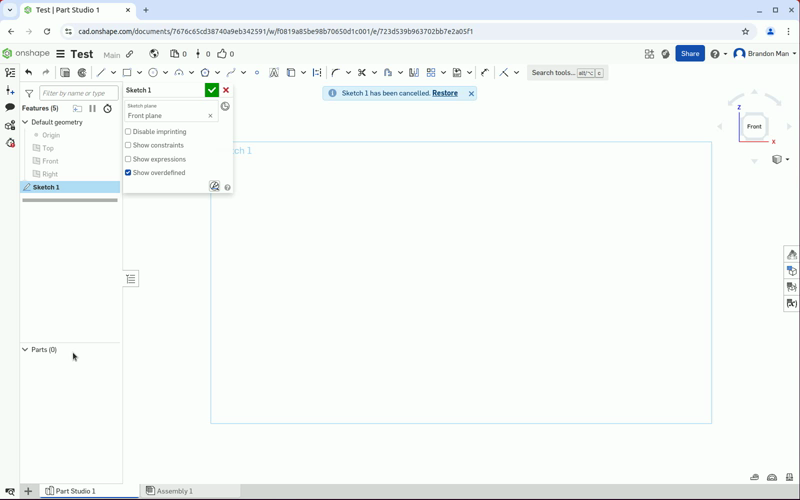
key(y)
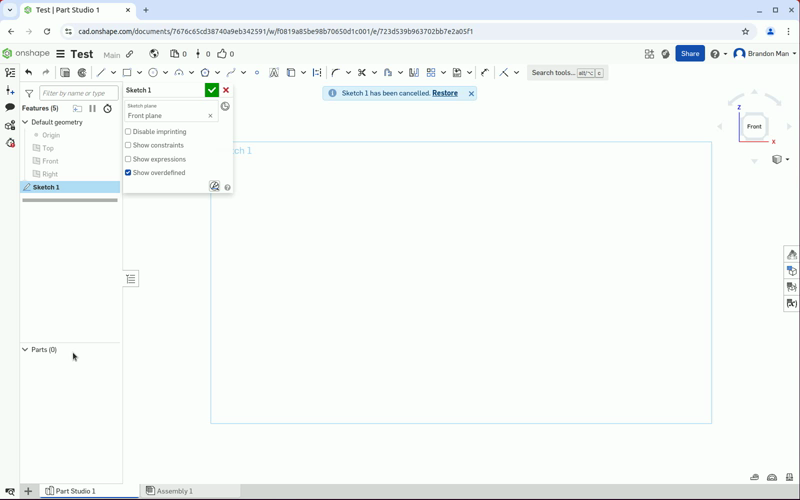
key(c)
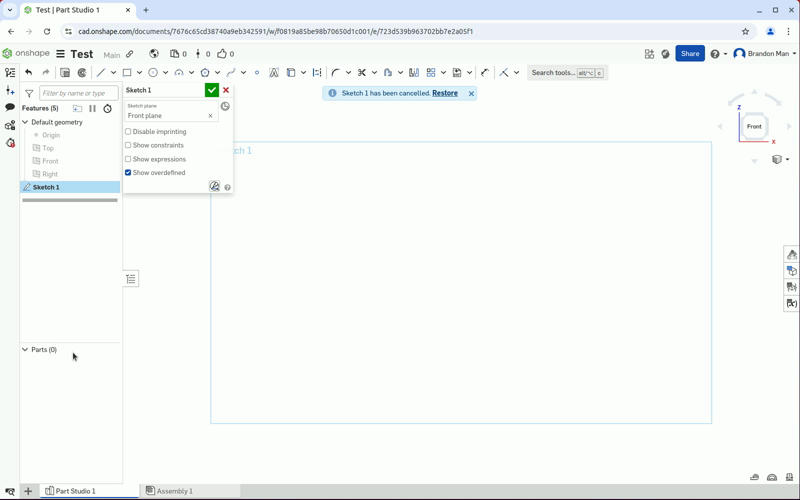
key_down(shift)
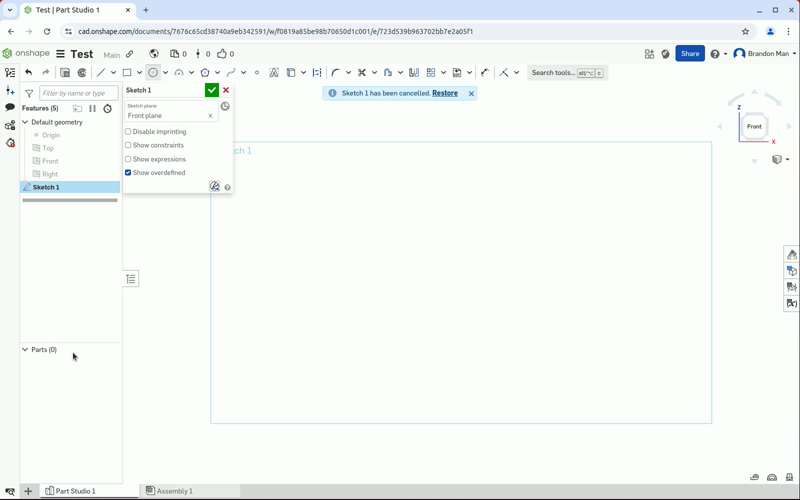
mouse_move(461, 282)
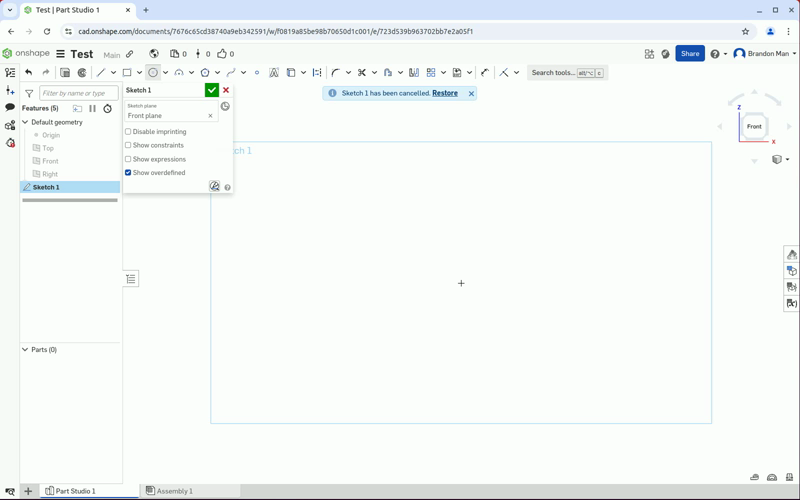
click(461, 282)
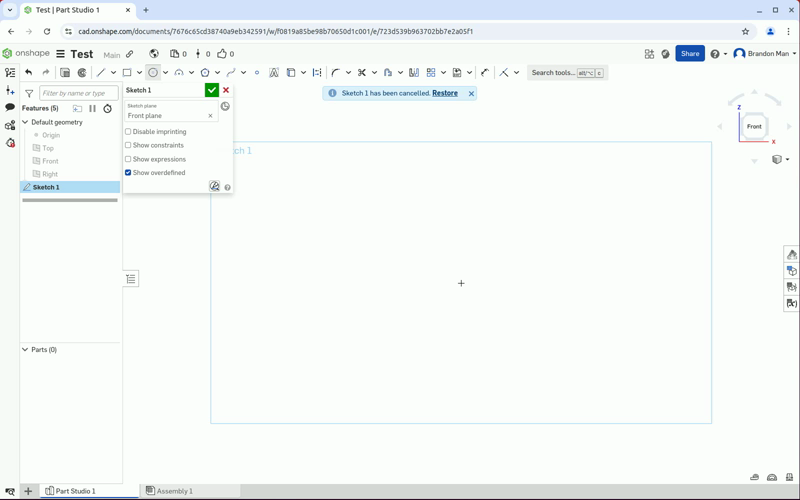
key_up(shift)
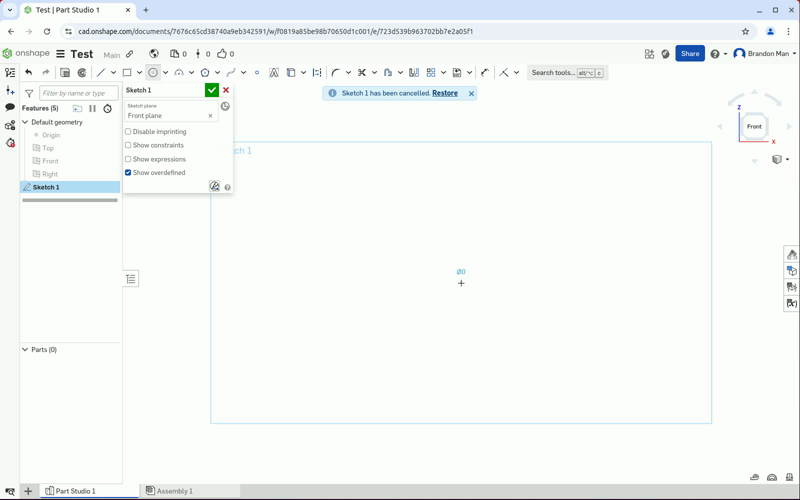
mouse_move(552, 282)
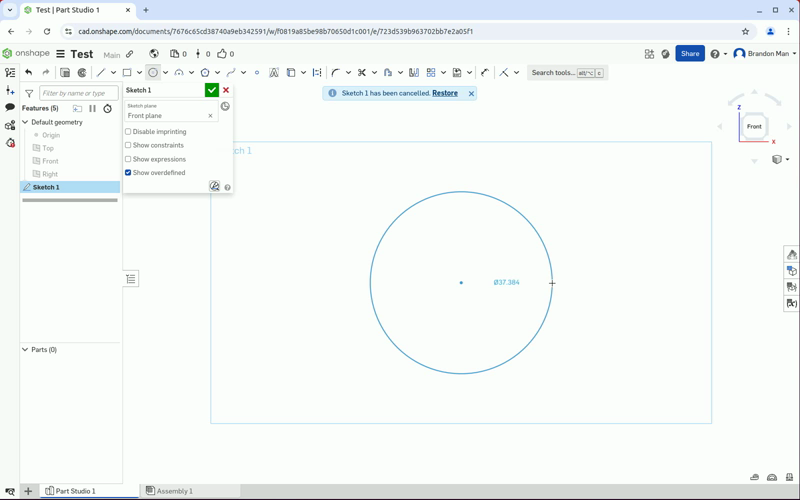
click(552, 282)
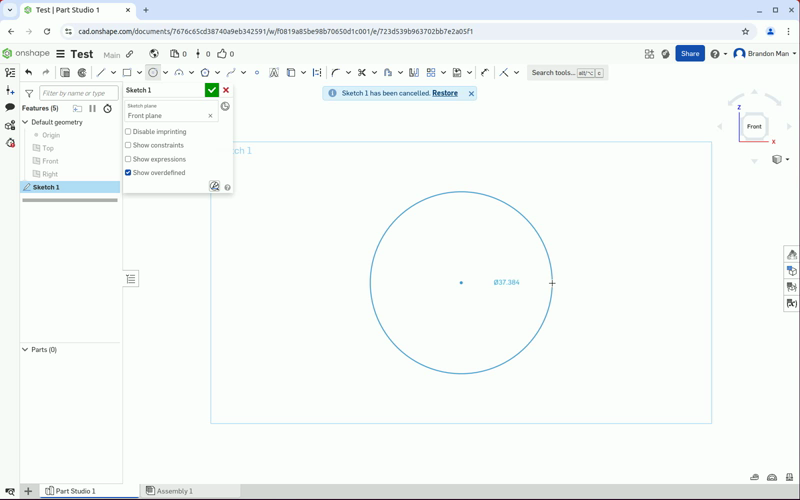
key(esc)
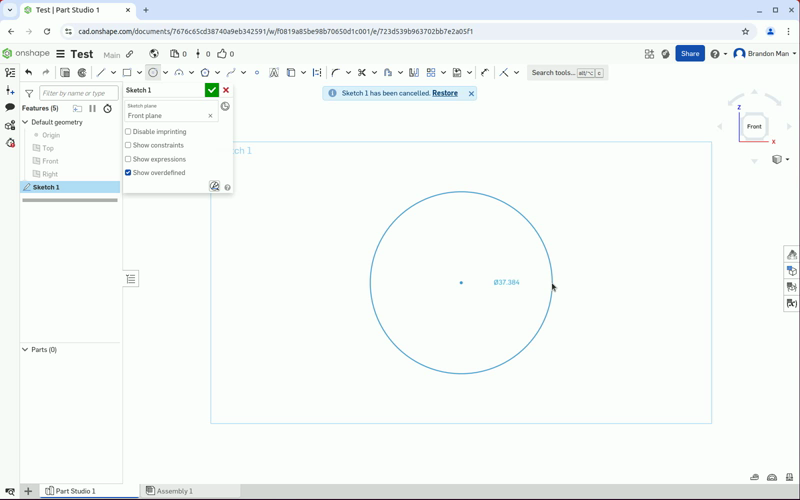
key(c)
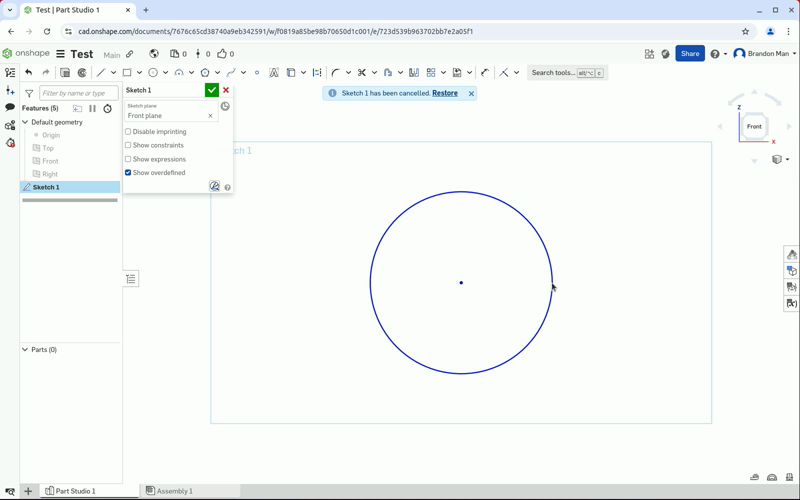
key_down(shift)
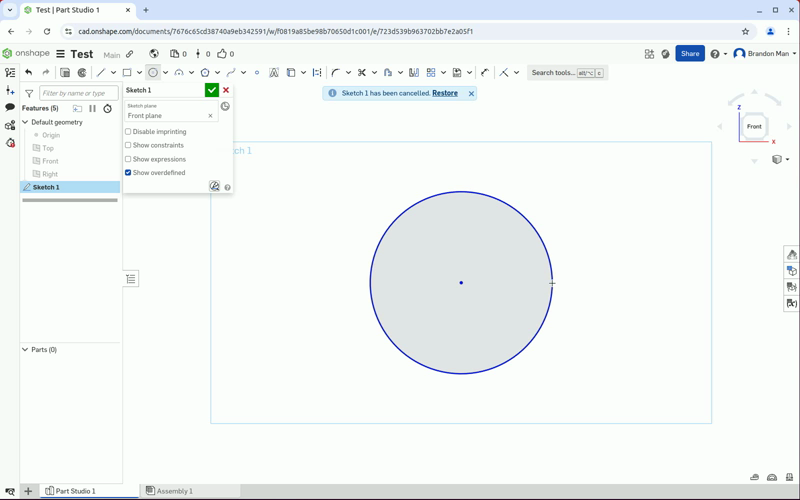
mouse_move(461, 282)
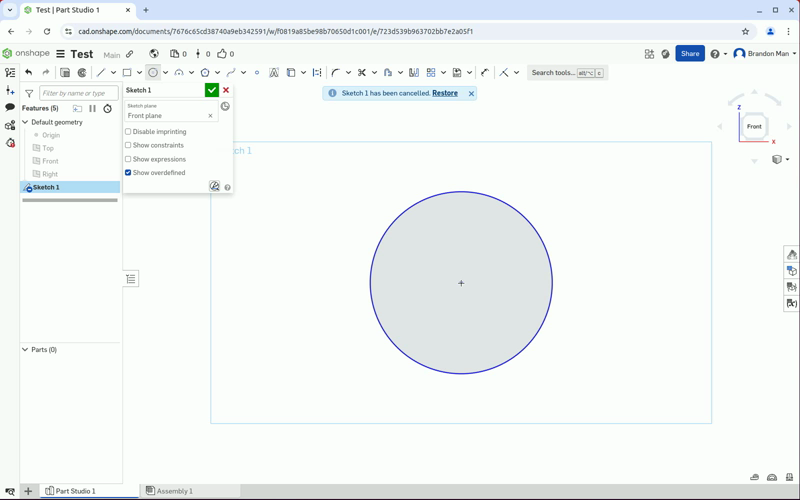
click(461, 282)
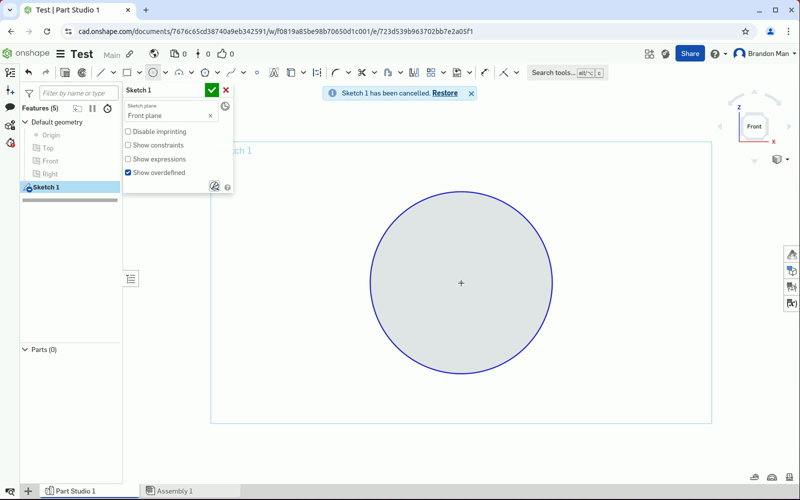
key_up(shift)
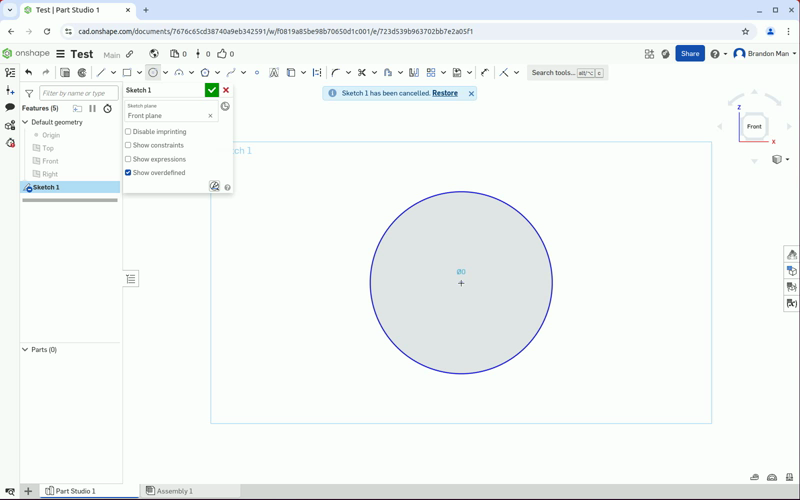
mouse_move(522, 282)
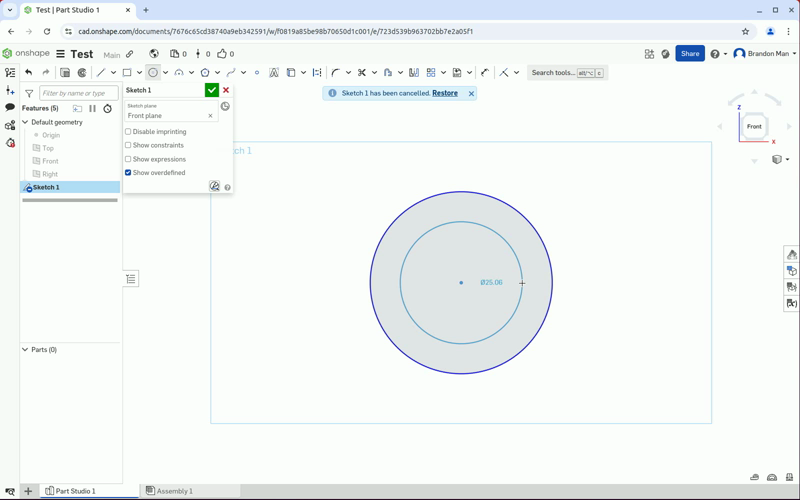
click(522, 282)
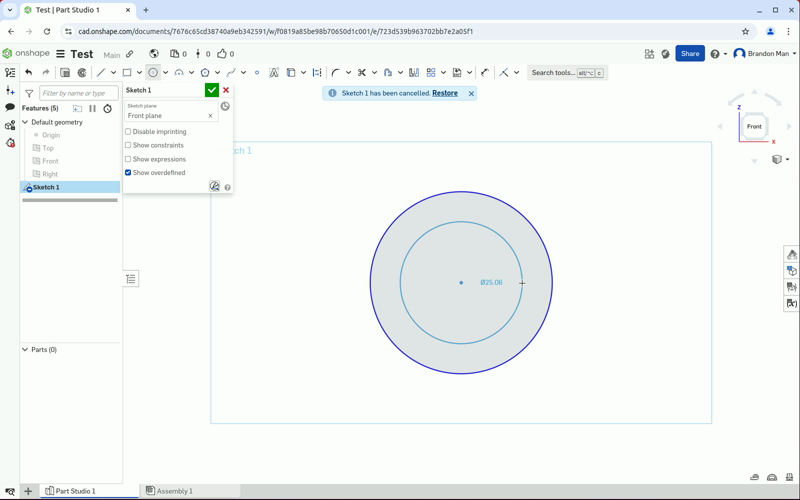
key(esc)
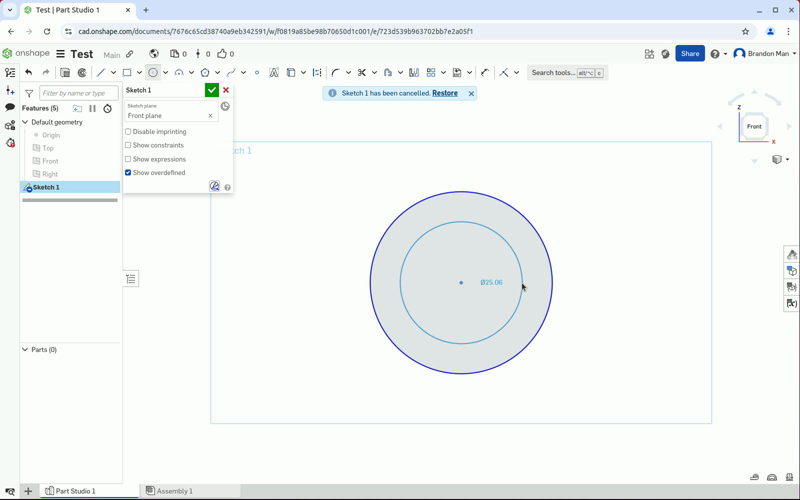
mouse_move(518, 230)
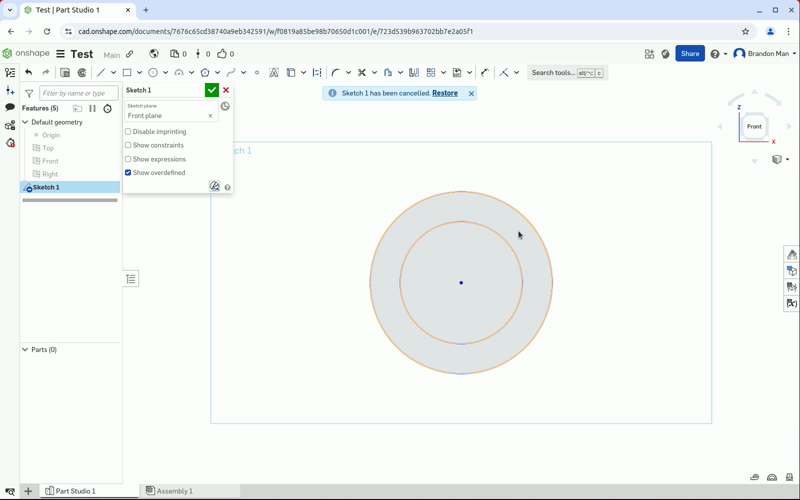
click(518, 230)
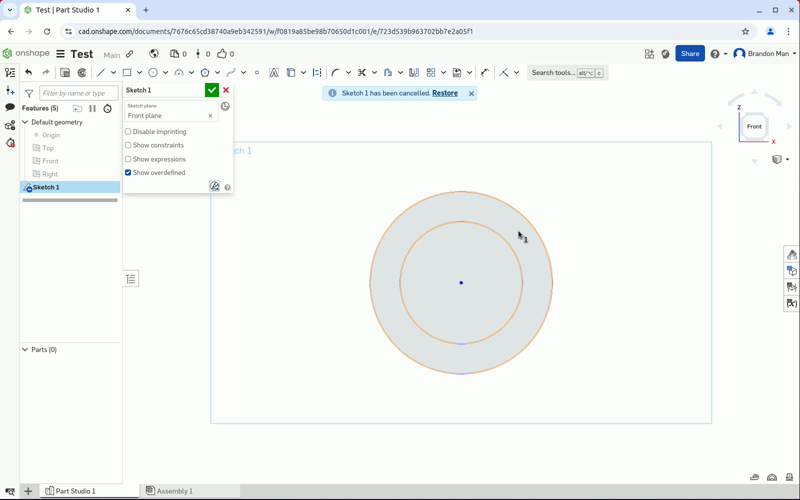
mouse_move(73, 352)
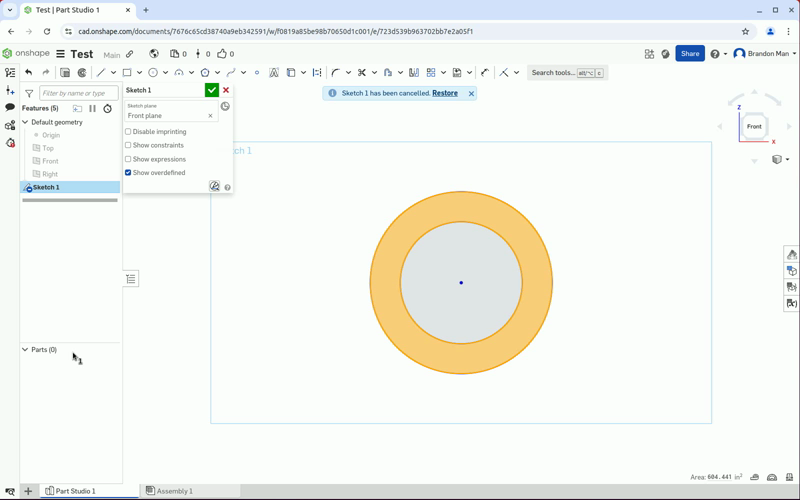
key(shift+y)
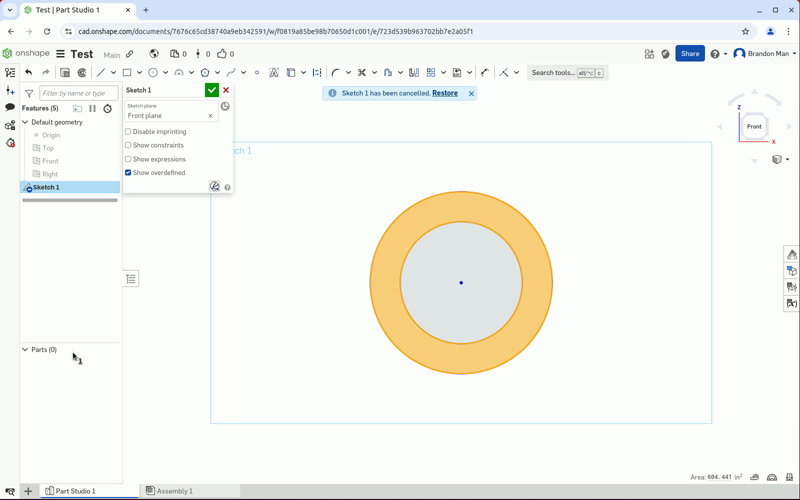
key(shift+e)
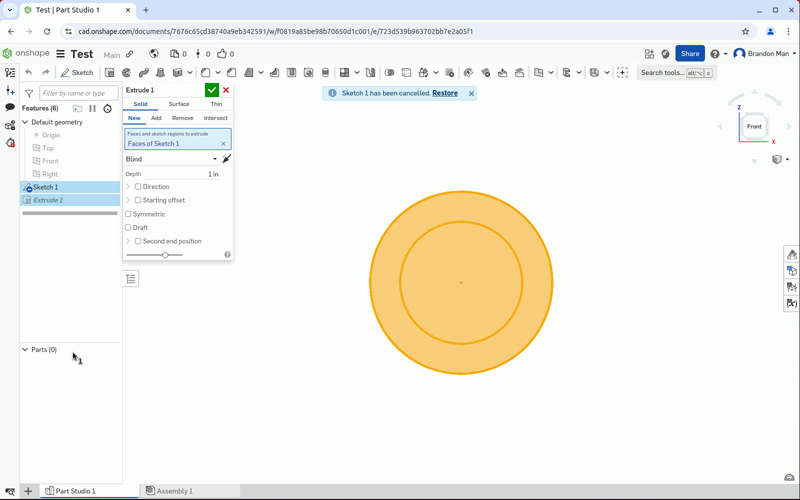
mouse_move(143, 106)
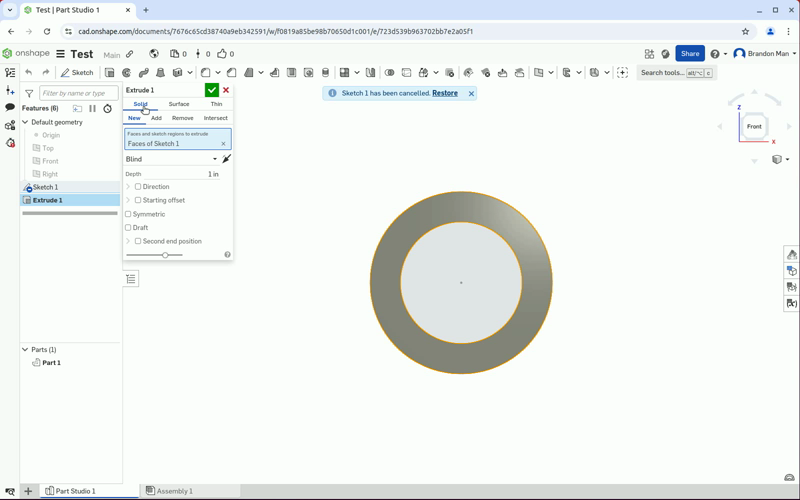
click(143, 106)
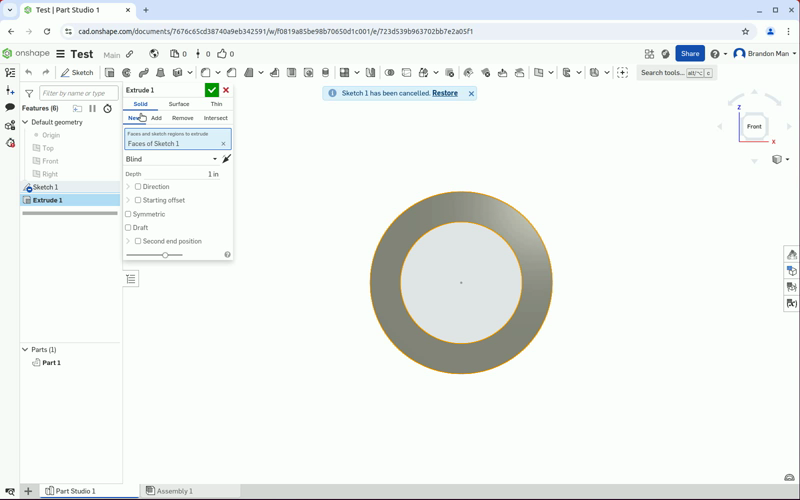
mouse_move(137, 120)
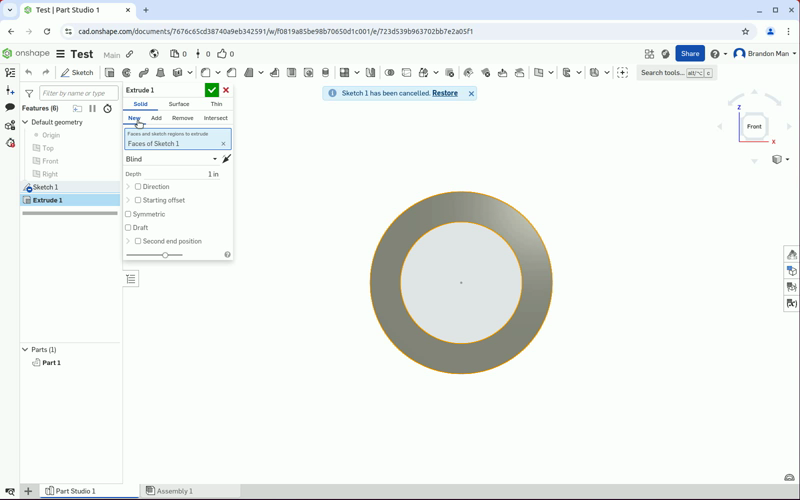
click(137, 120)
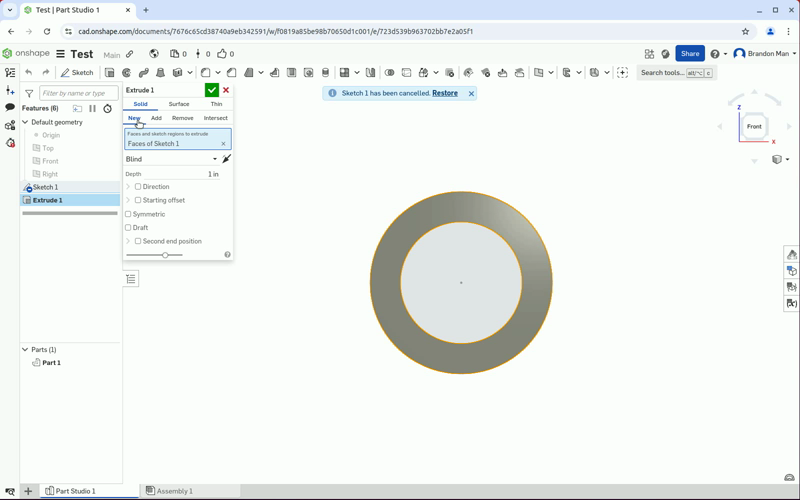
key(tab, 4)
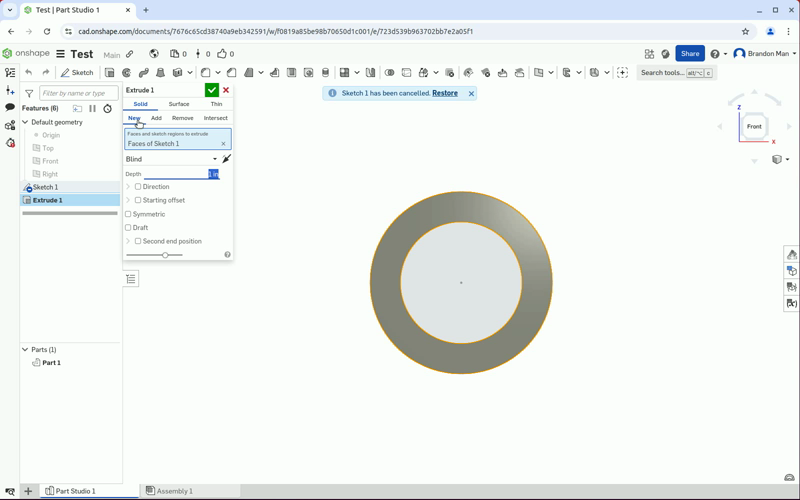
text(9.147)
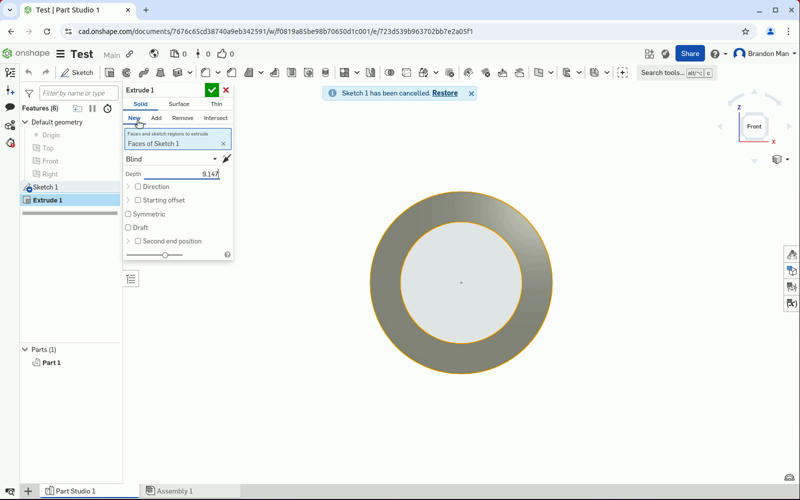
key(enter)
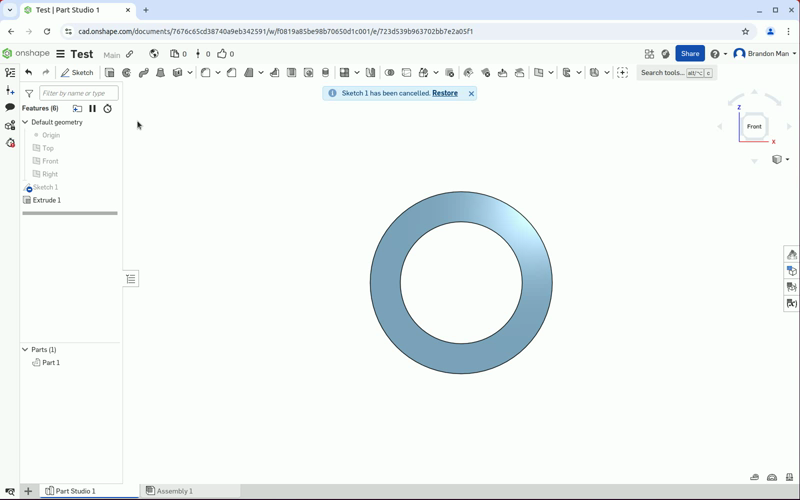
key(shift+h)
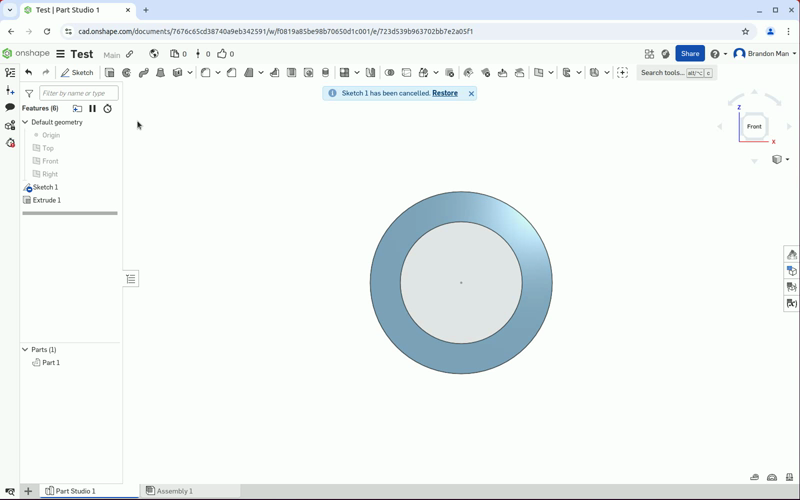
key(shift+h)
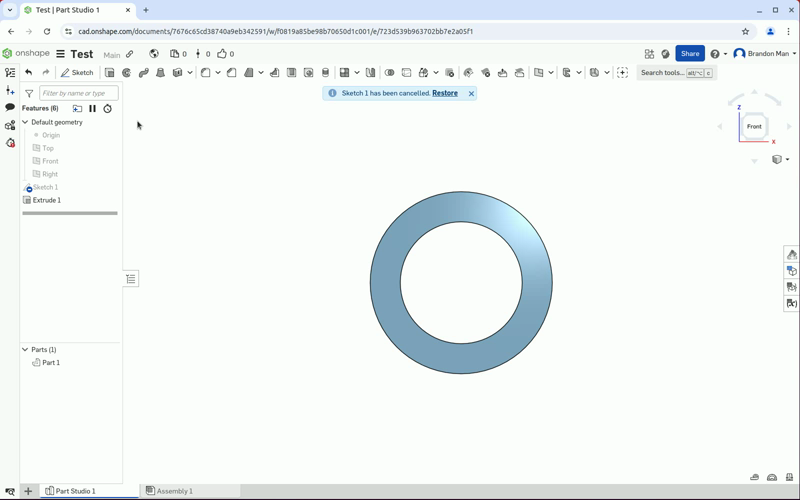
mouse_move(73, 189)
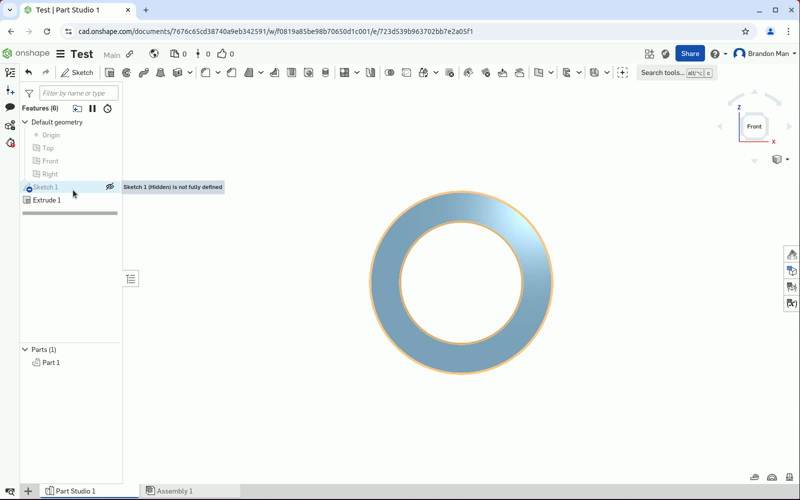
click(73, 189)
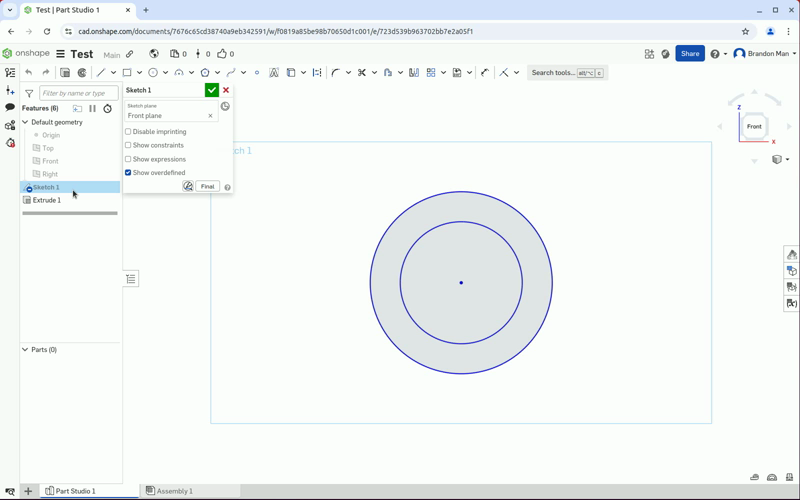
mouse_move(229, 92)
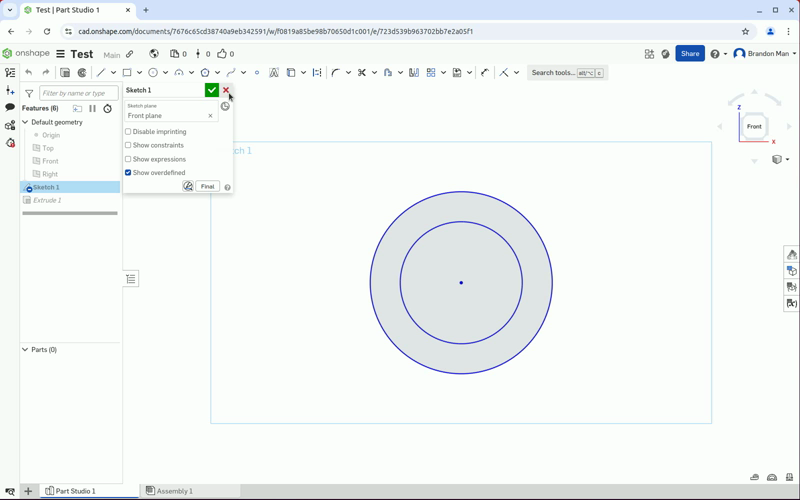
click(229, 92)
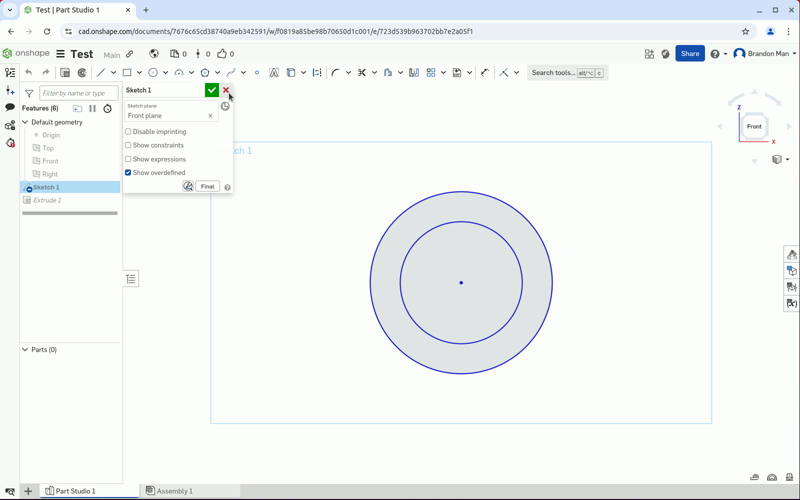
key(shift+s)
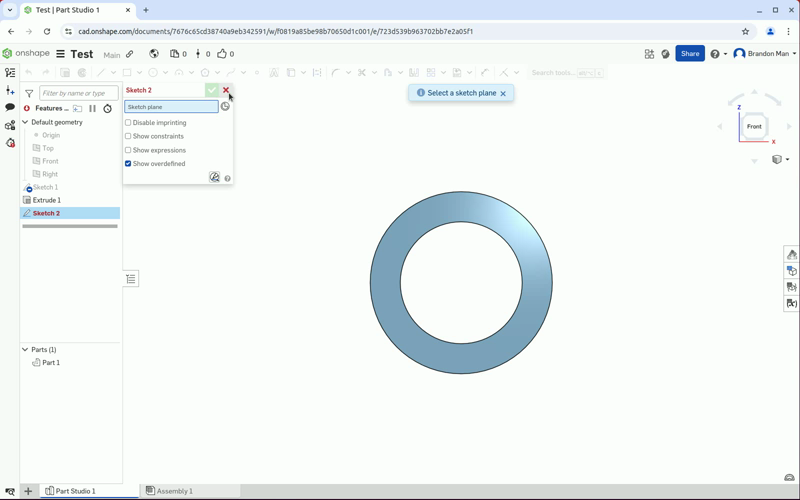
mouse_move(73, 163)
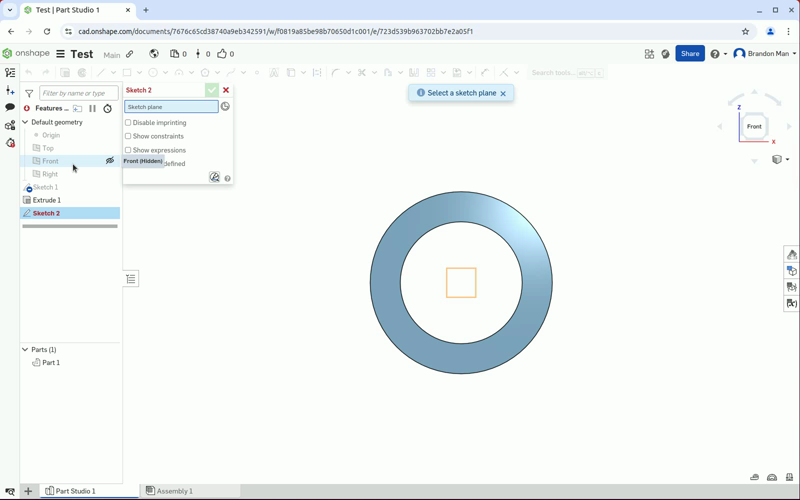
click(73, 163)
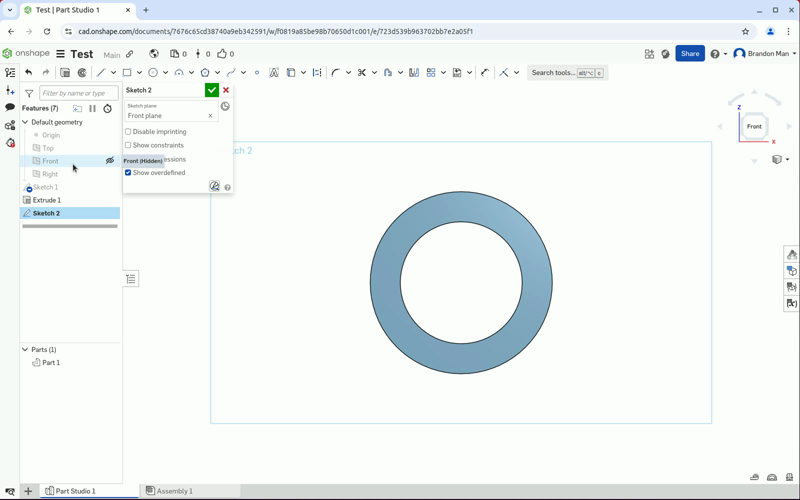
mouse_move(73, 352)
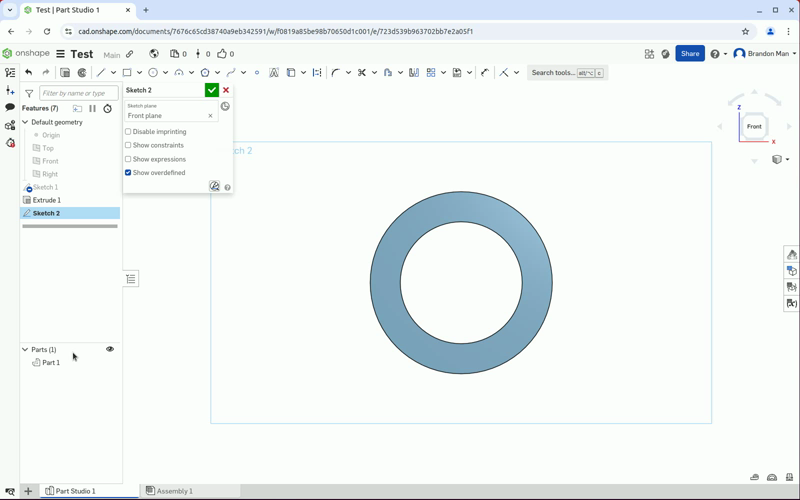
key(y)
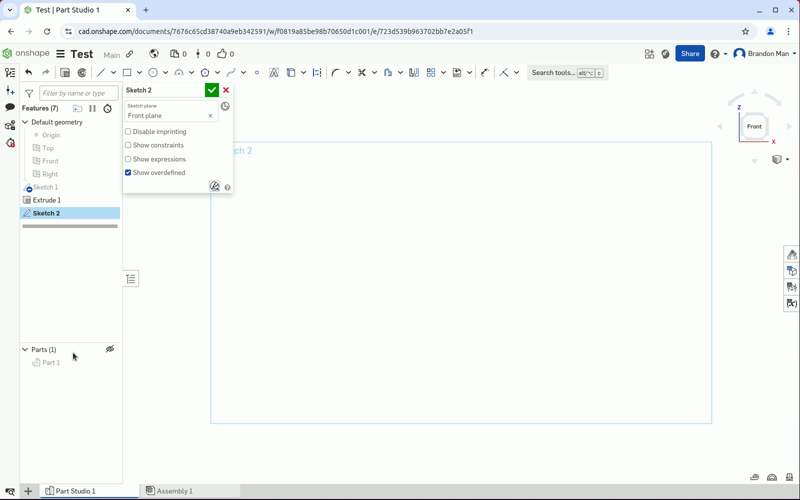
key(c)
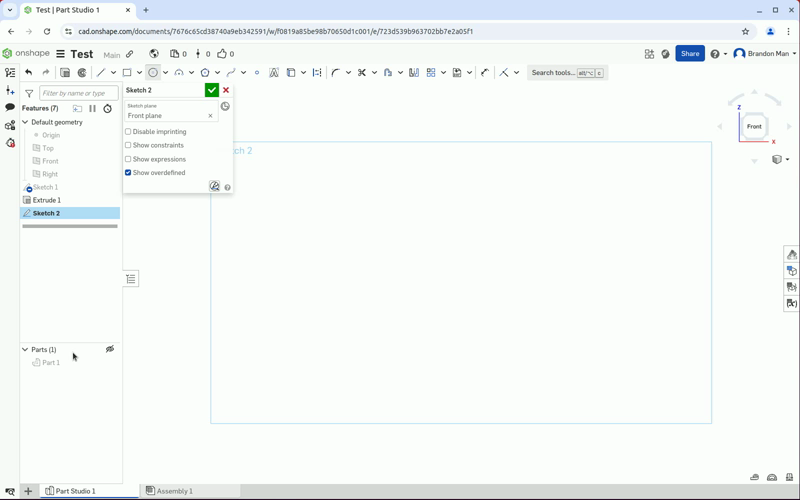
key_down(shift)
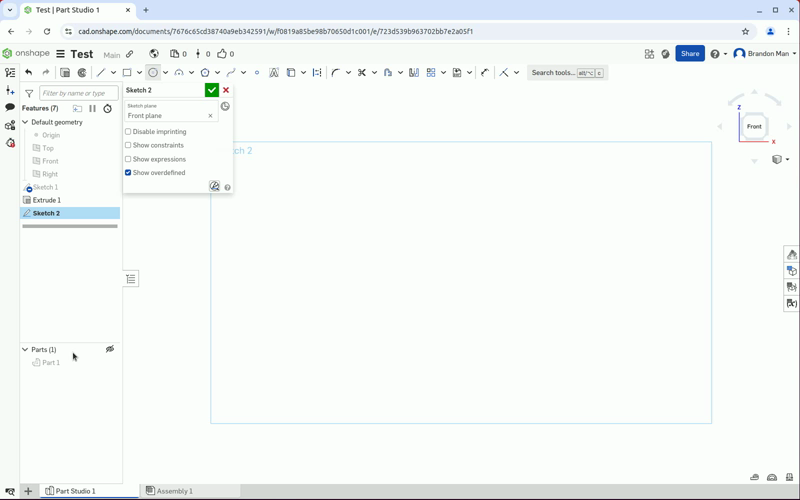
mouse_move(461, 282)
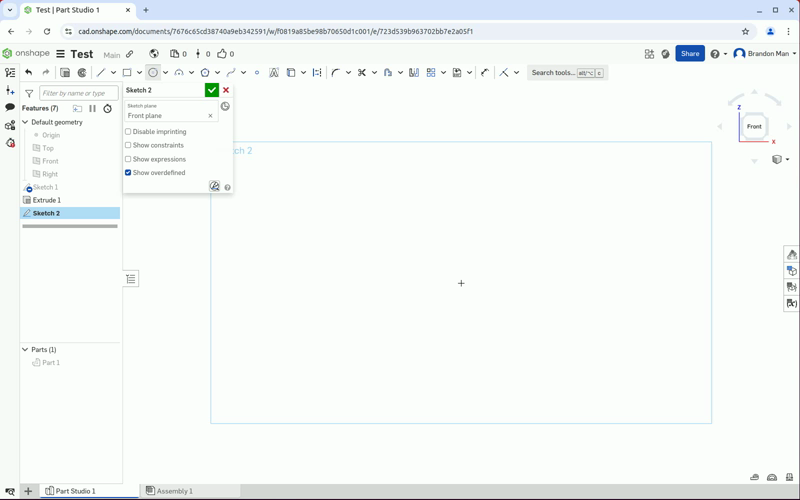
click(461, 282)
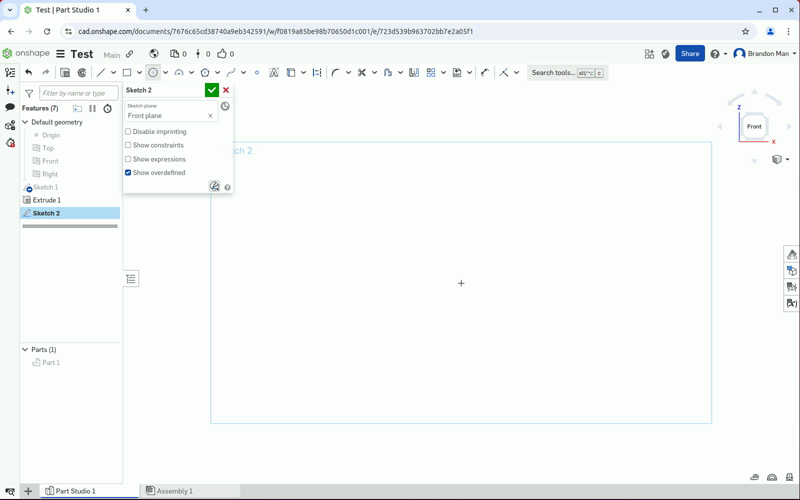
key_up(shift)
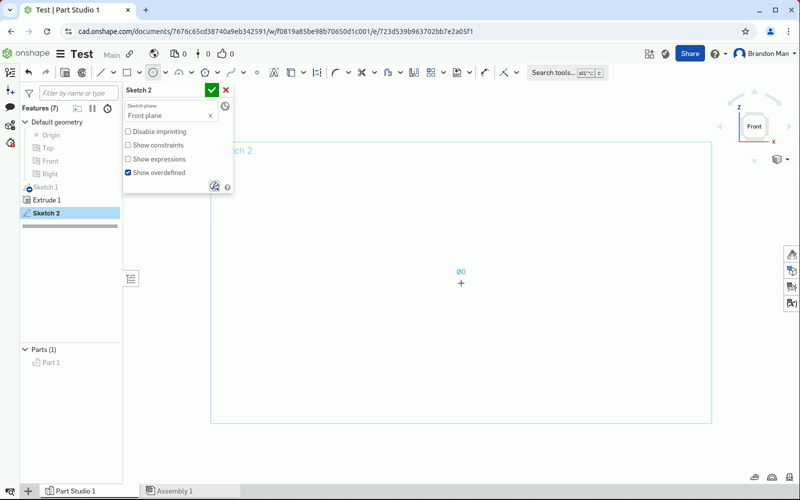
mouse_move(521, 282)
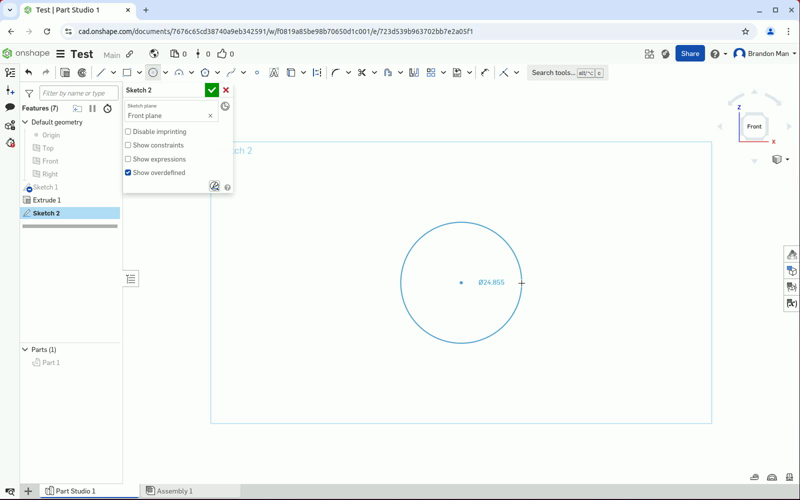
click(521, 282)
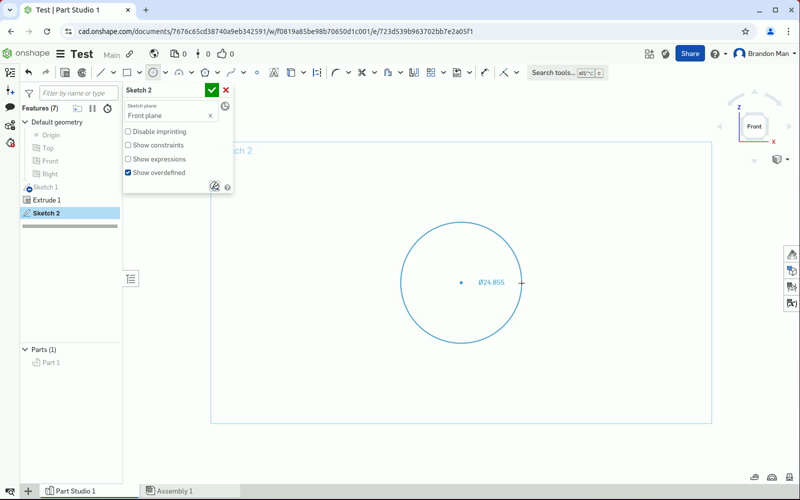
key(esc)
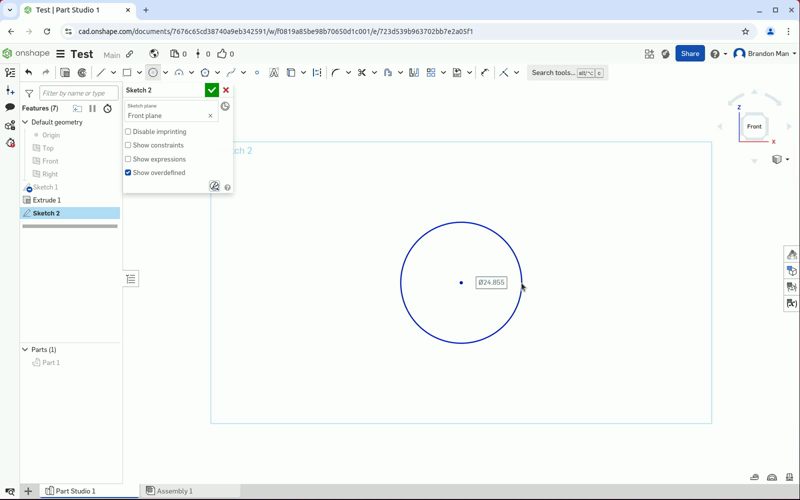
key(c)
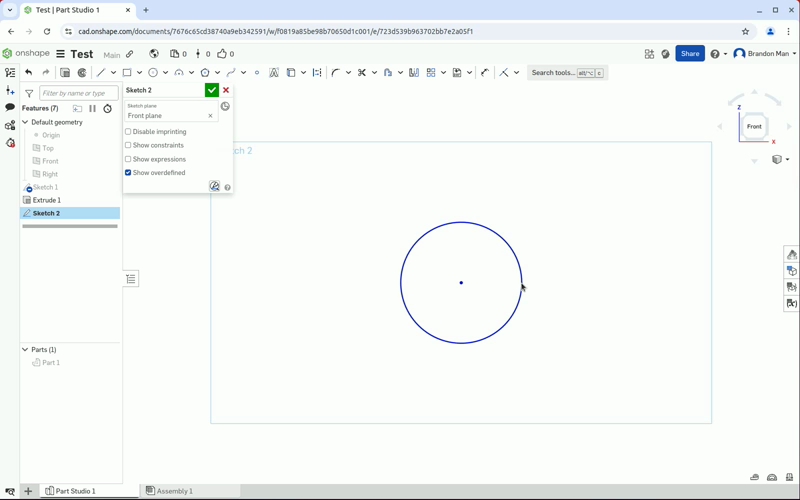
key_down(shift)
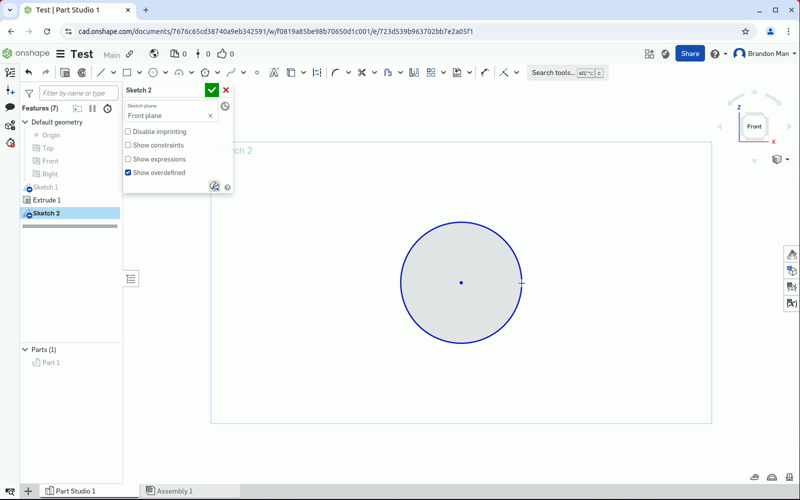
mouse_move(461, 282)
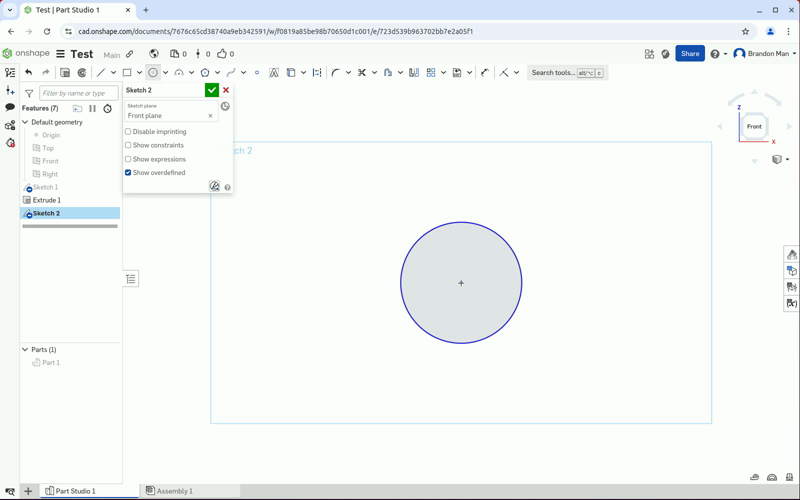
click(461, 282)
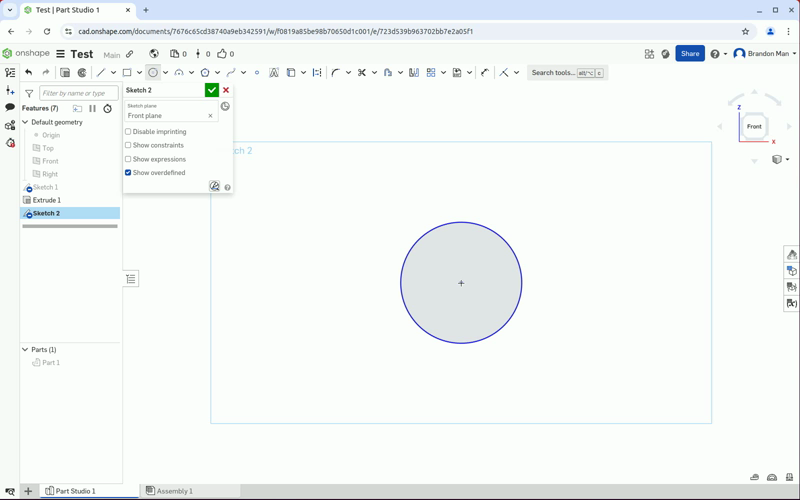
key_up(shift)
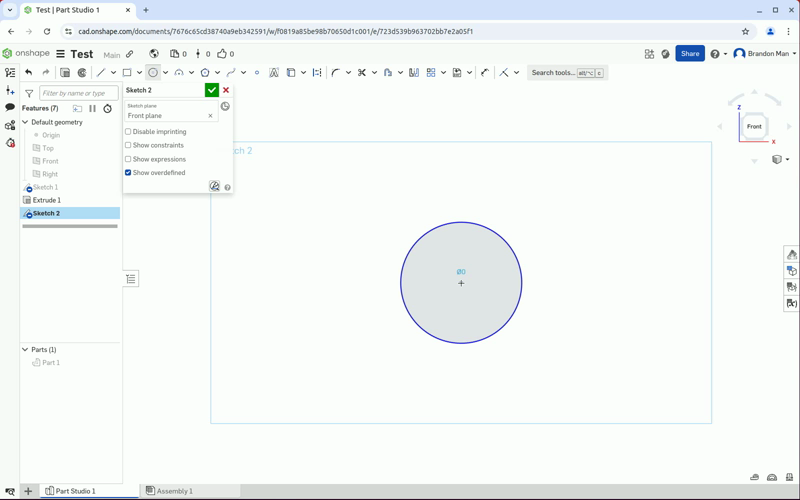
mouse_move(483, 282)
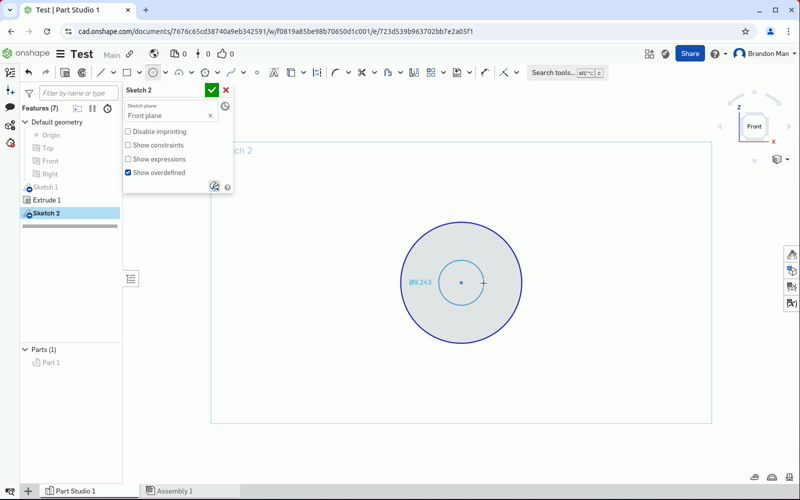
click(483, 282)
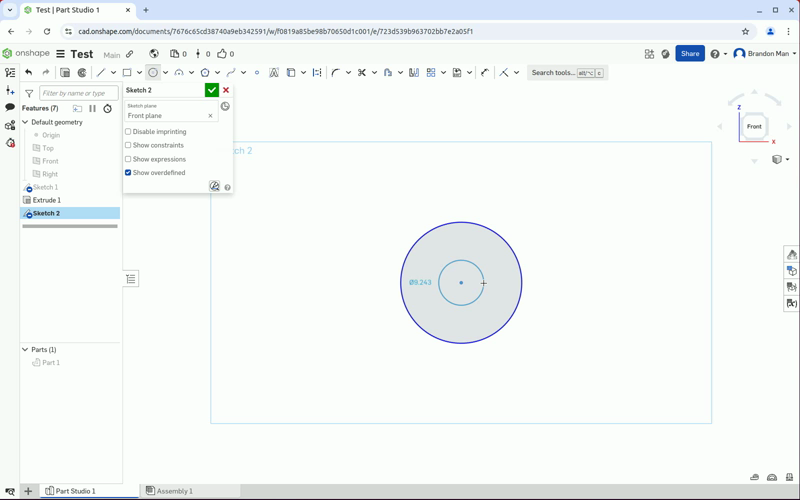
key(esc)
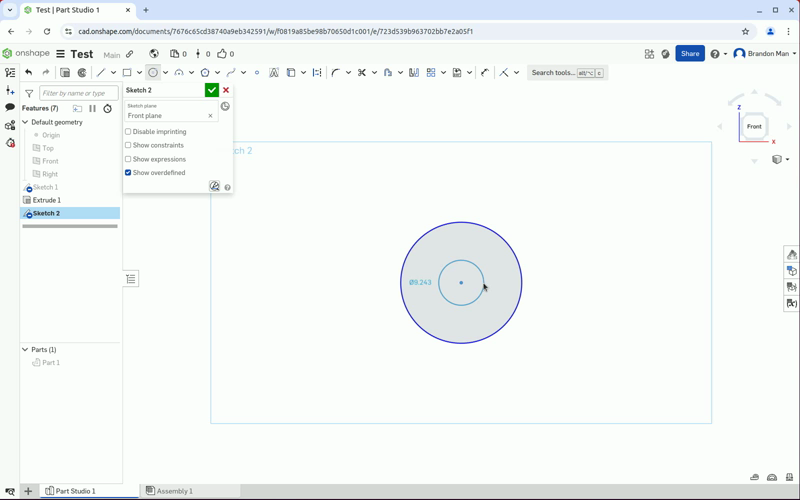
mouse_move(428, 268)
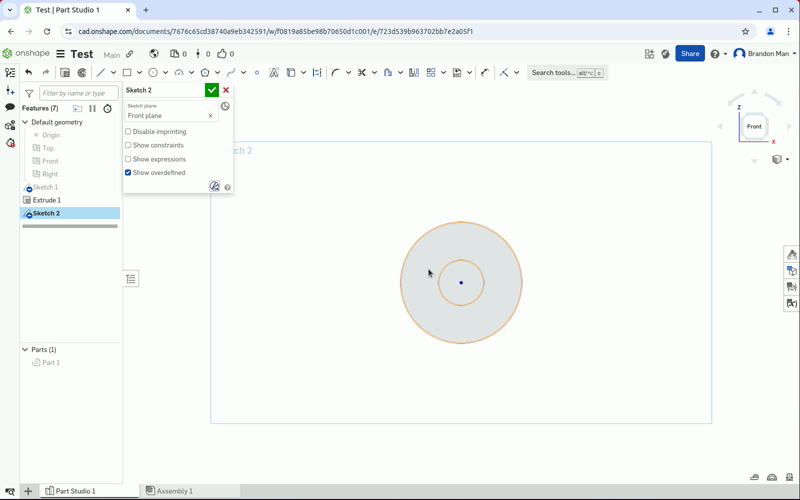
click(428, 268)
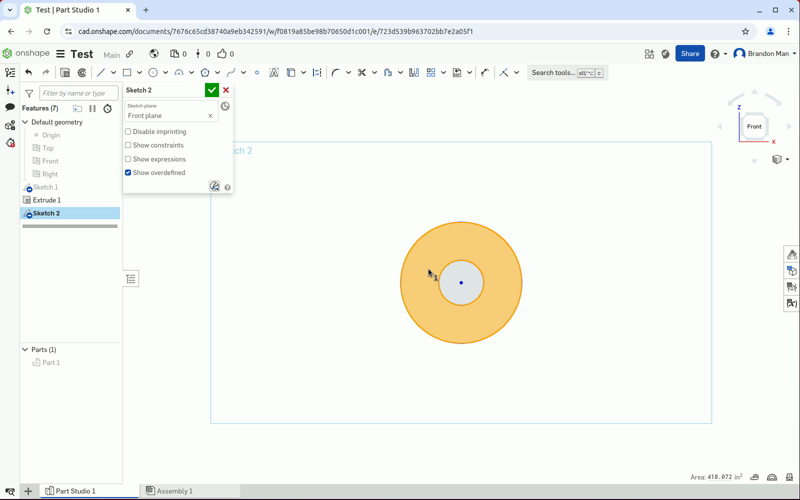
mouse_move(73, 352)
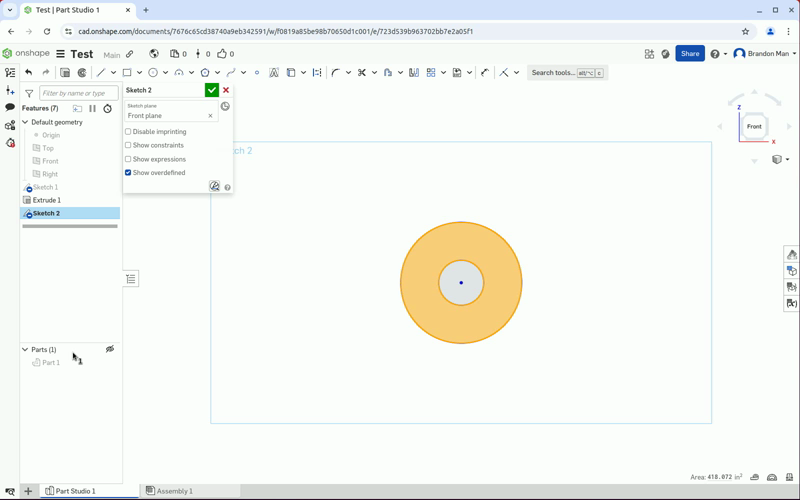
key(shift+y)
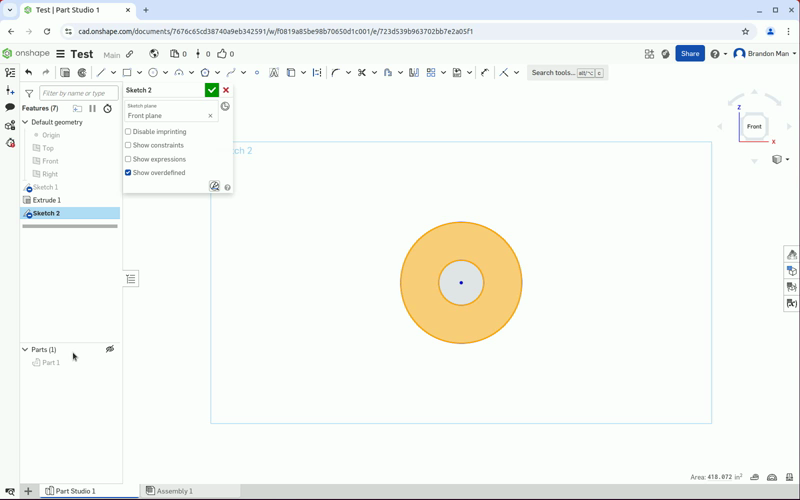
key(shift+e)
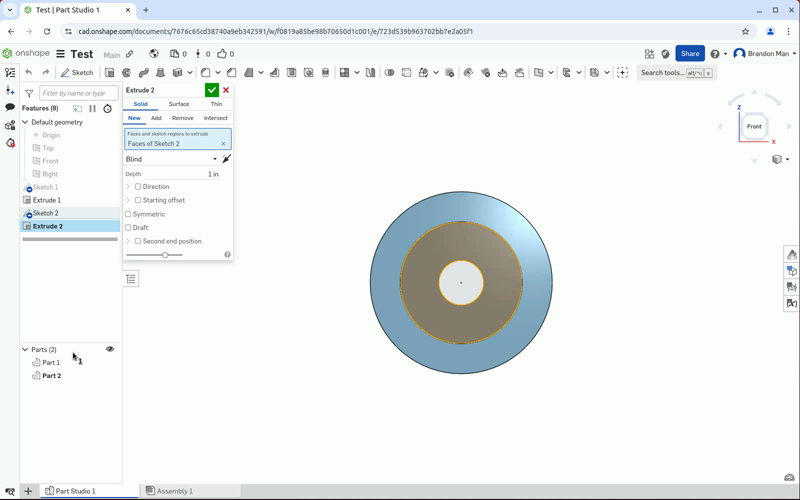
mouse_move(143, 106)
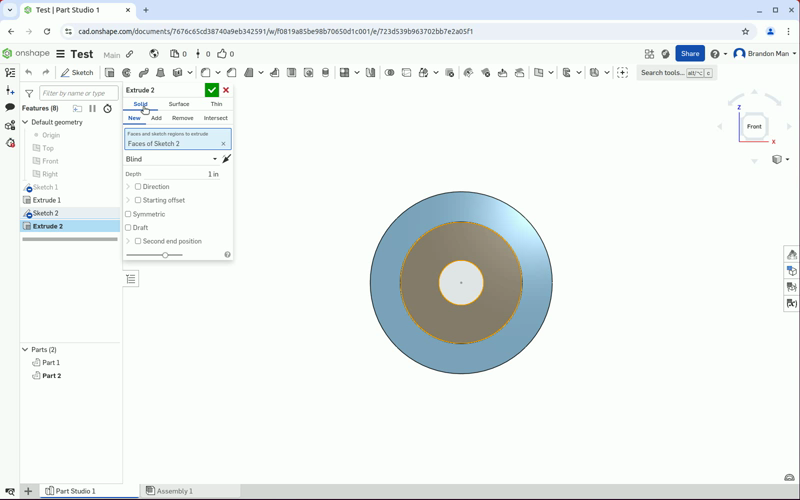
click(143, 106)
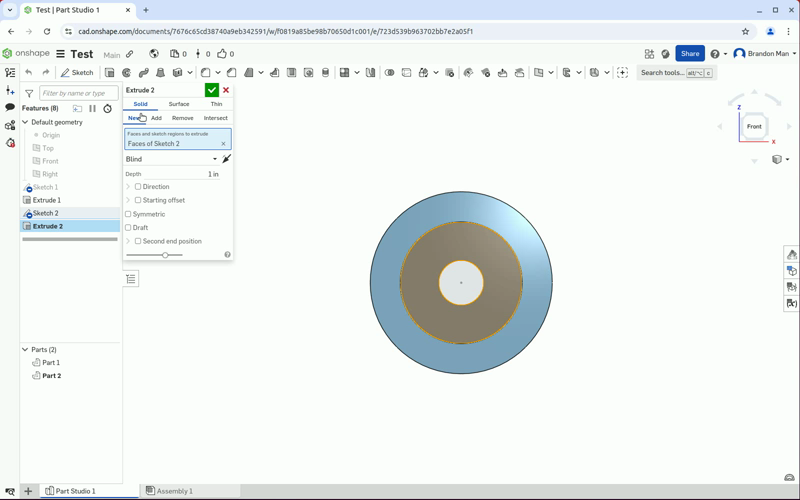
mouse_move(137, 120)
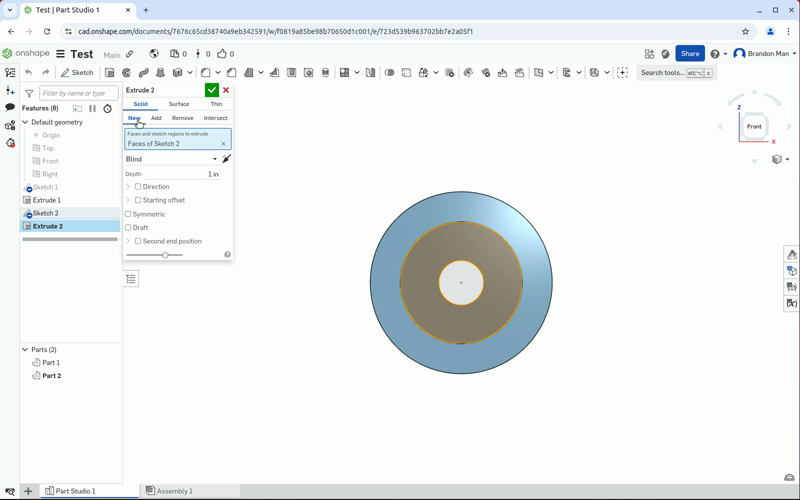
click(137, 120)
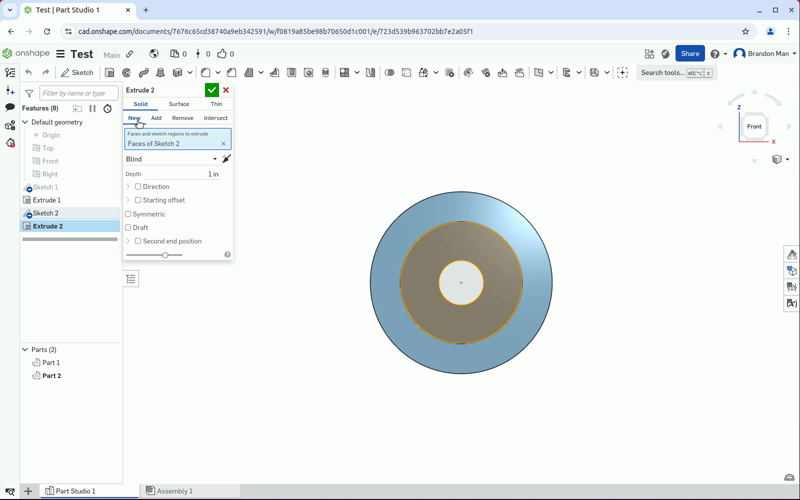
key(tab, 4)
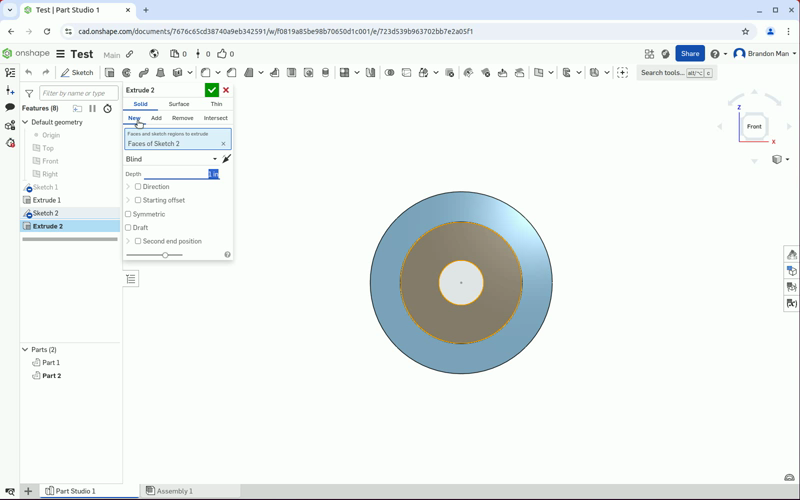
text(13.961)
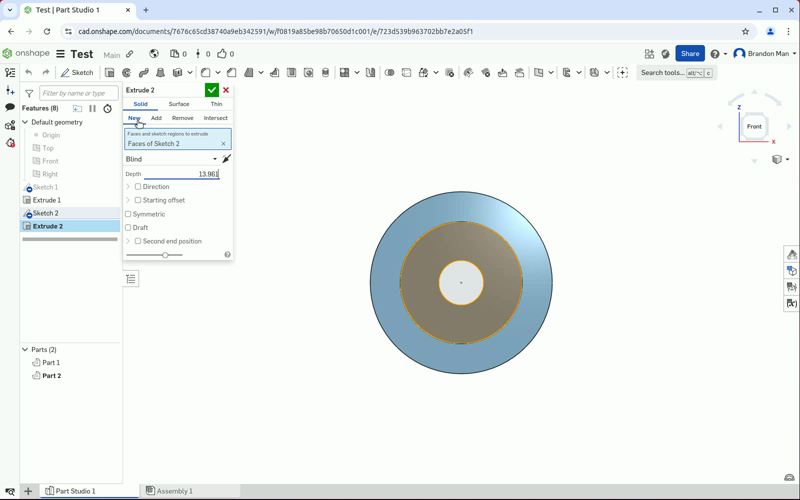
key(enter)
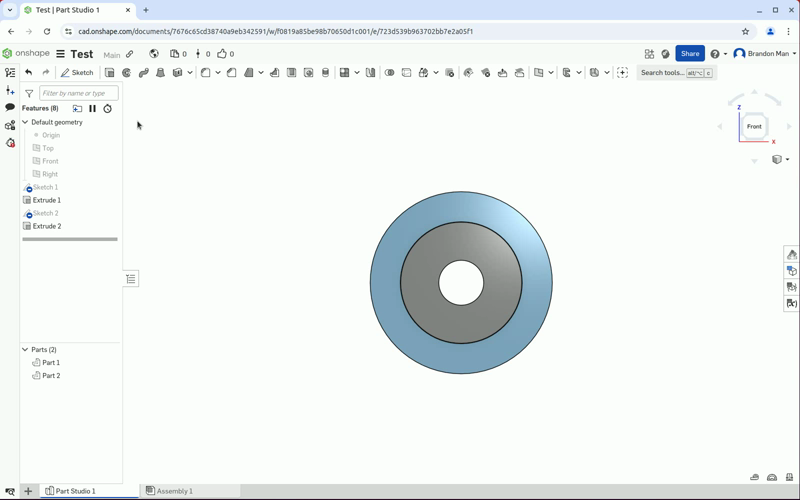
key(shift+h)
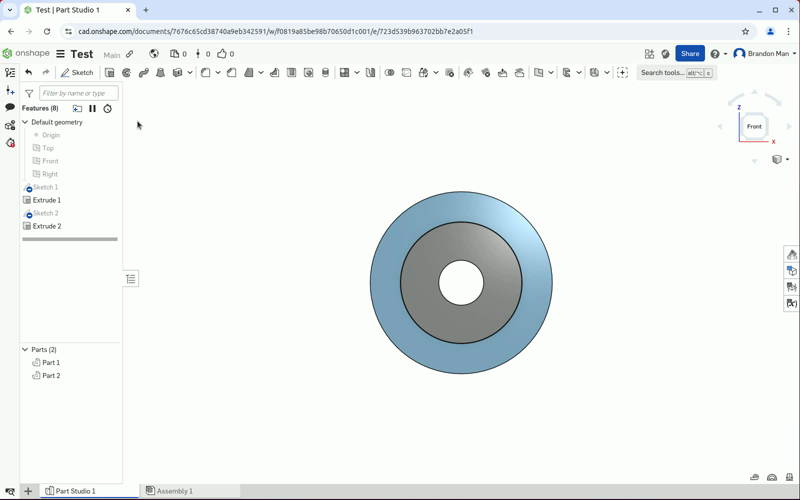
key(shift+h)
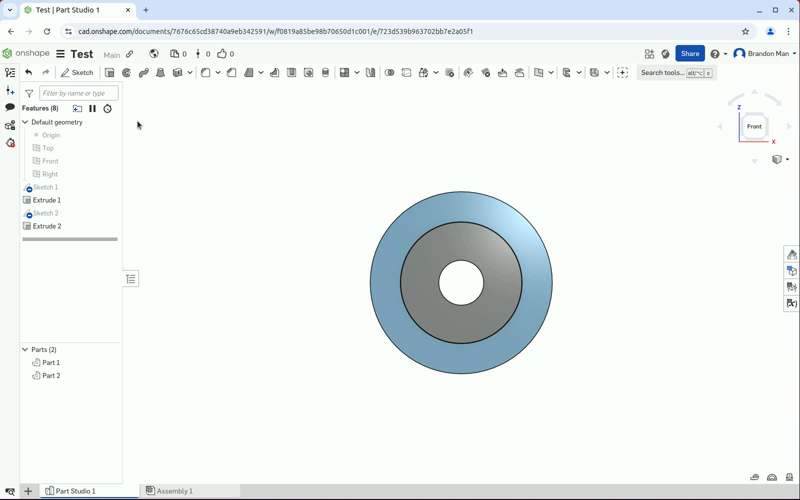
mouse_move(73, 189)
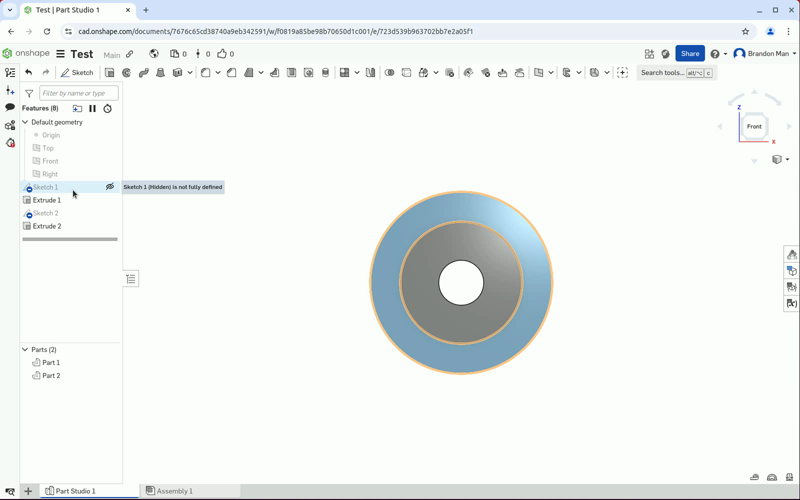
click(73, 189)
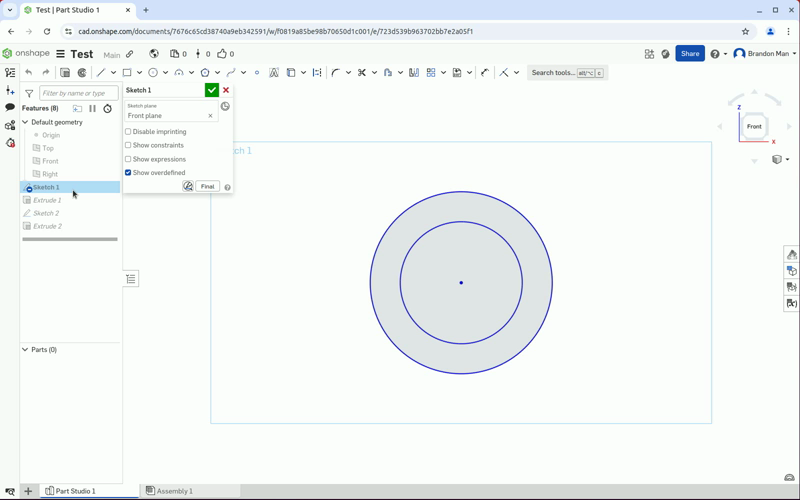
mouse_move(229, 92)
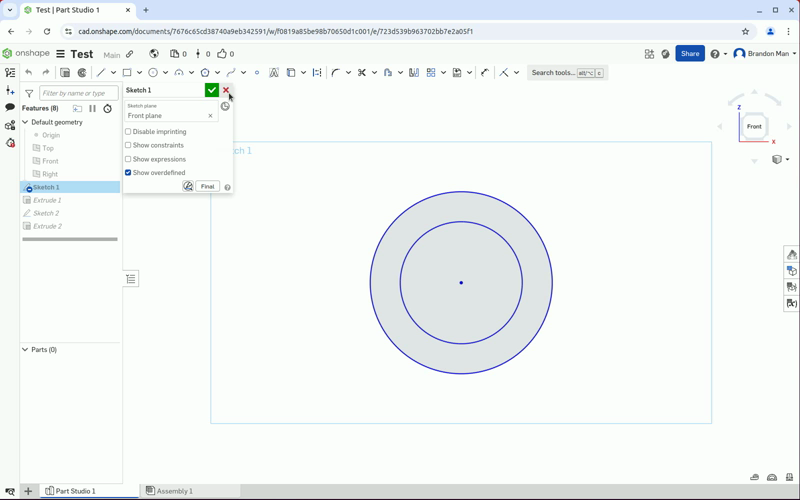
click(229, 92)
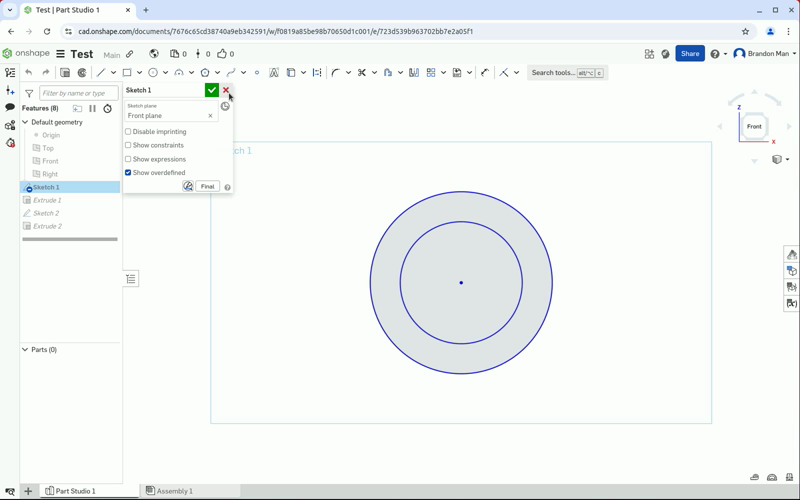
key(shift+s)
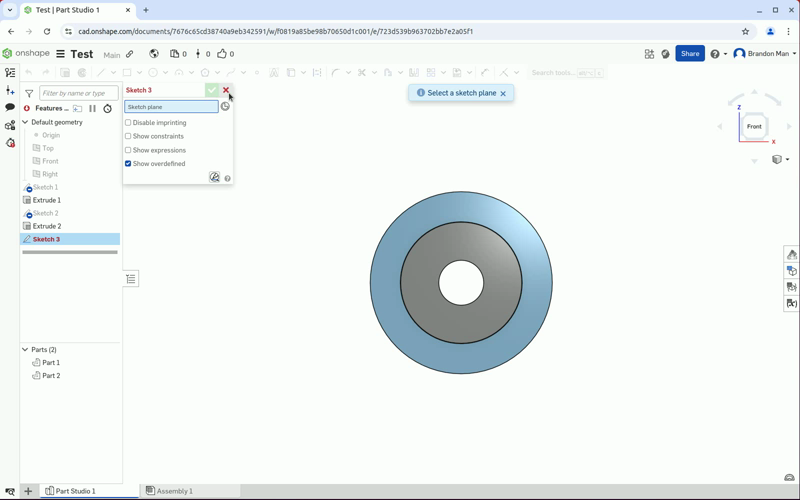
mouse_move(73, 163)
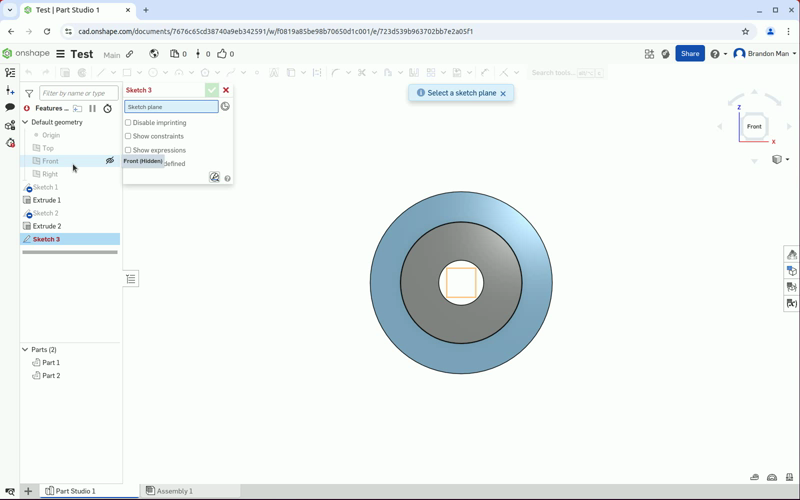
click(73, 163)
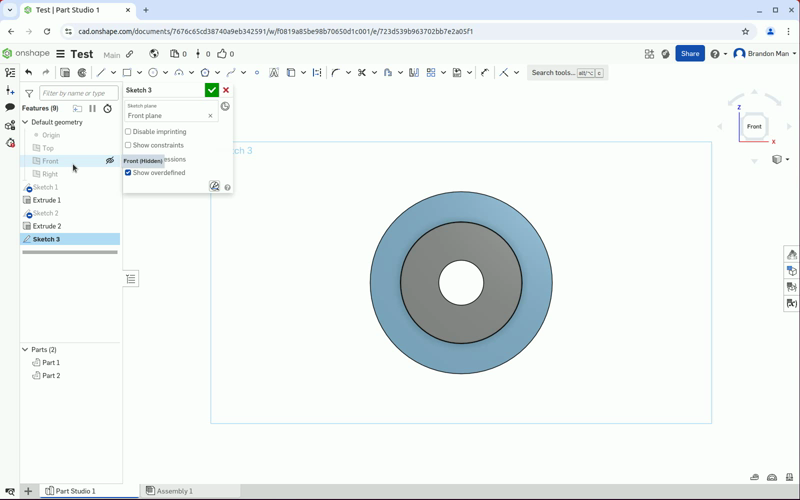
mouse_move(73, 352)
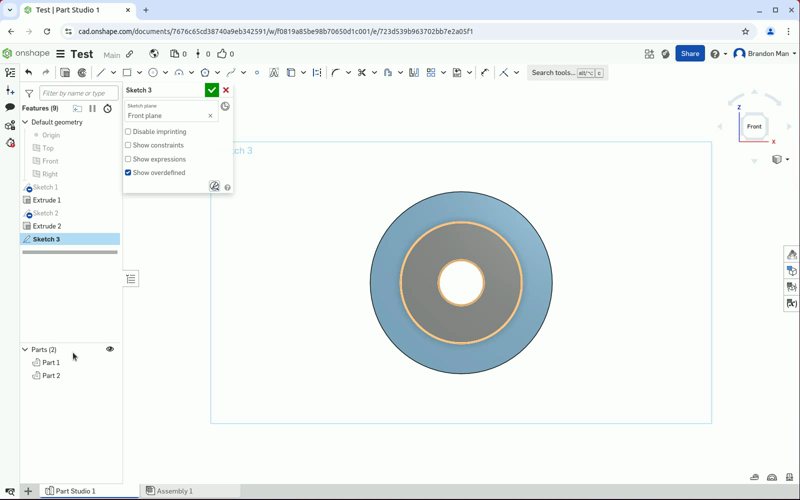
key(y)
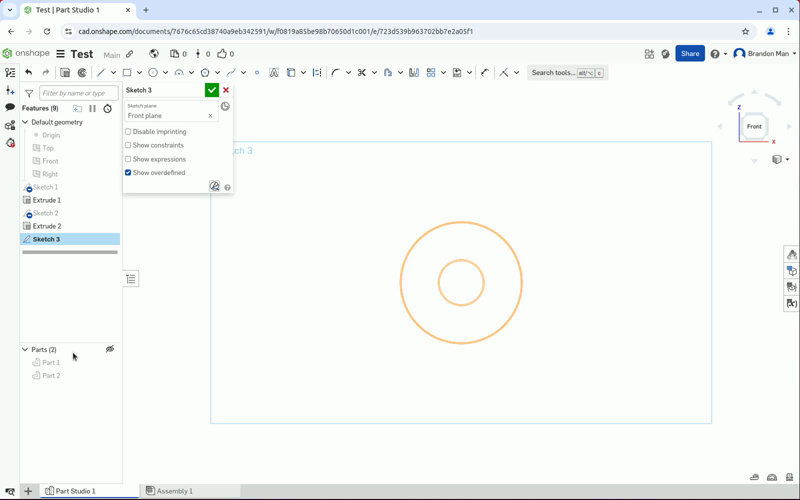
key(a)
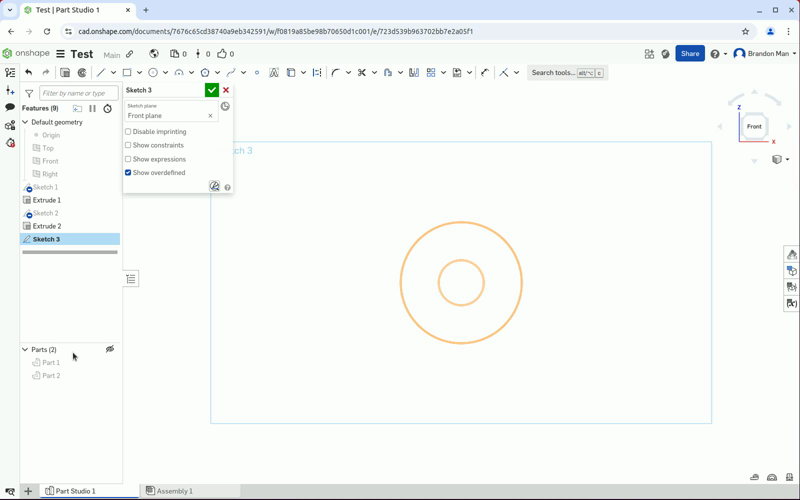
key_down(shift)
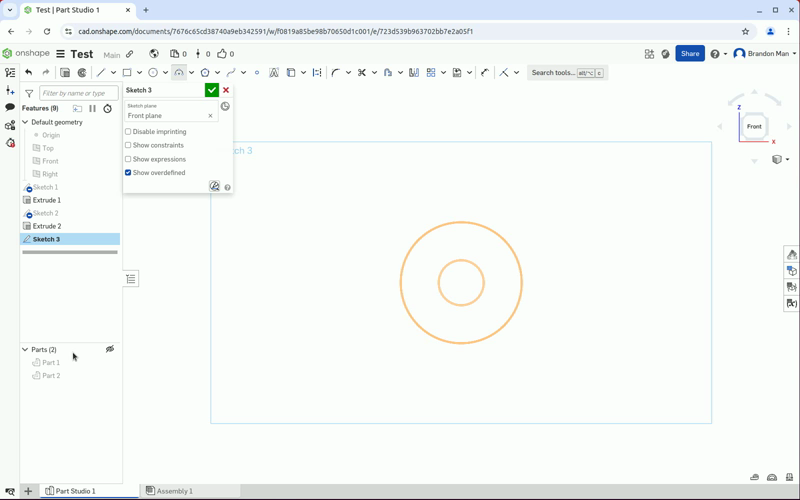
mouse_move(525, 360)
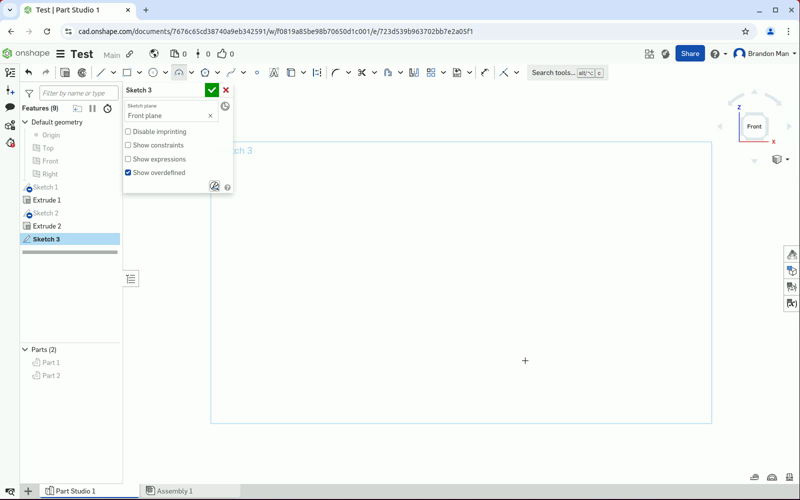
click(525, 360)
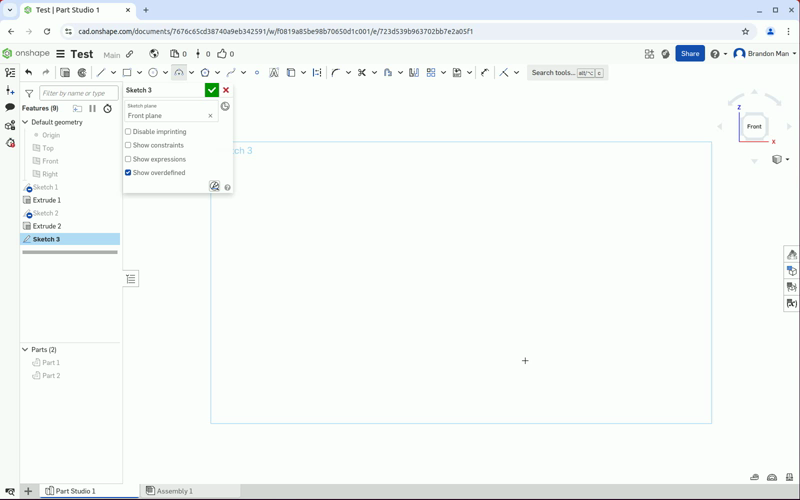
key_up(shift)
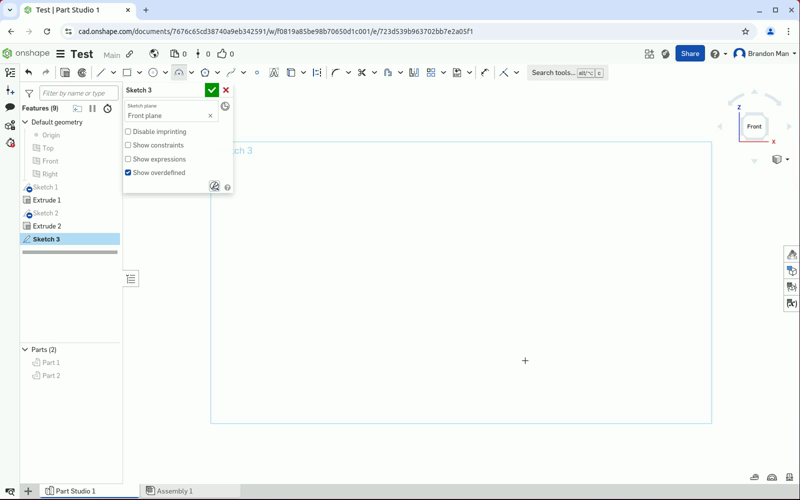
key_down(shift)
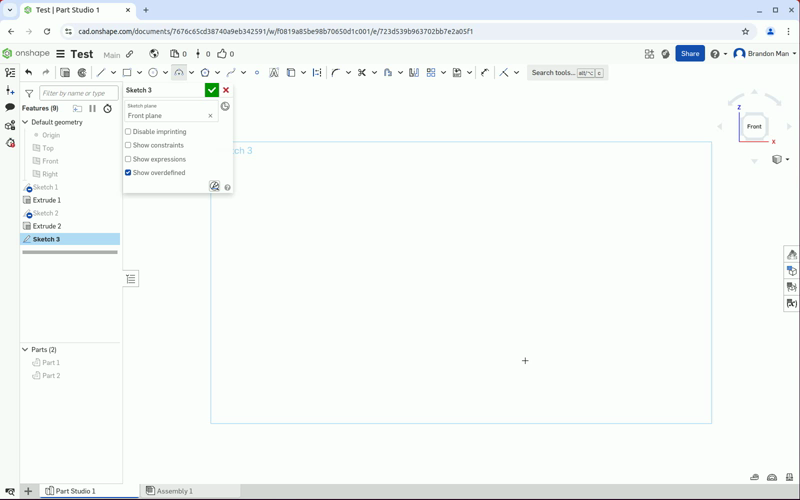
mouse_move(525, 205)
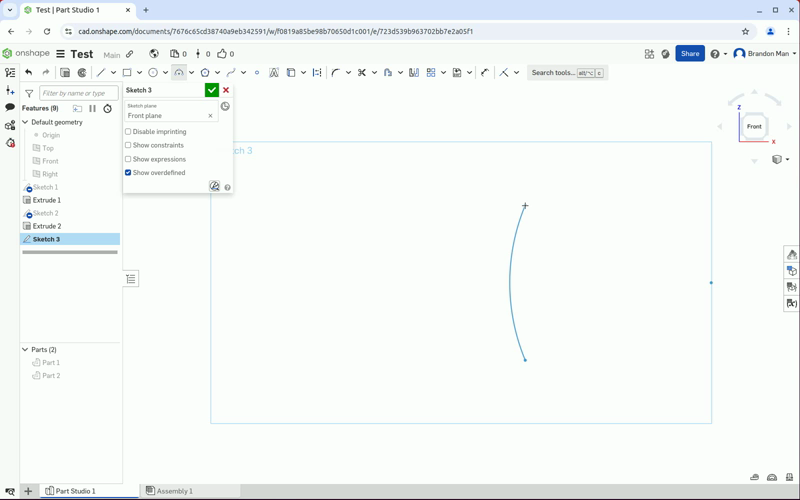
click(525, 205)
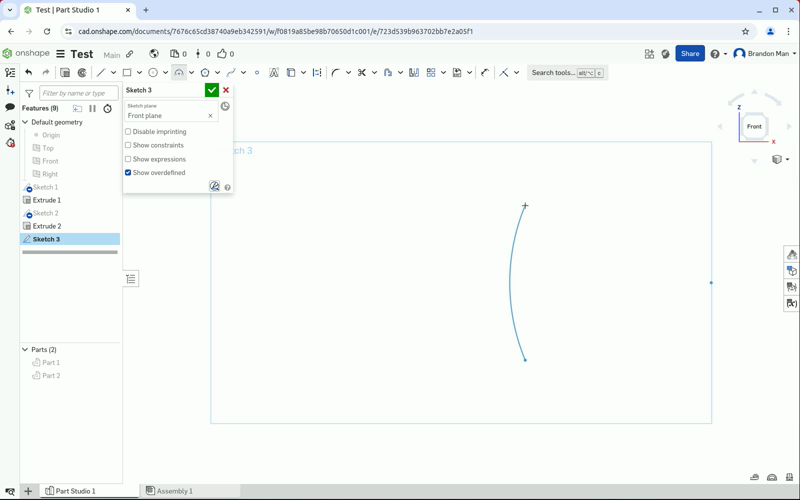
mouse_move(358, 282)
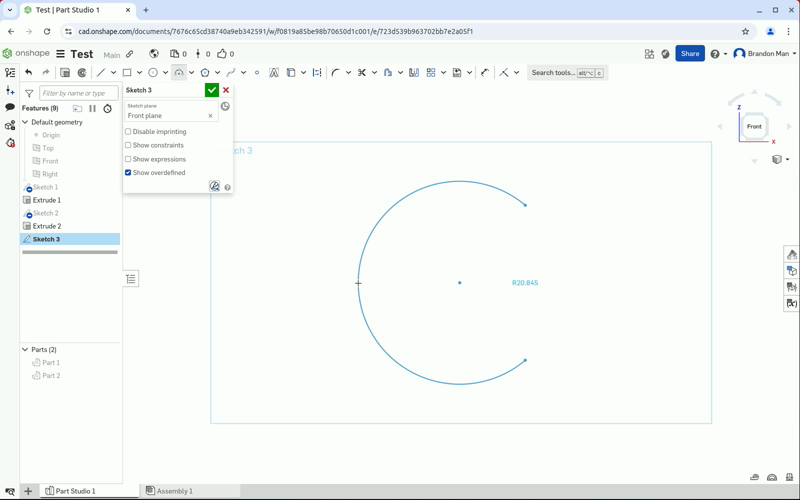
click(358, 282)
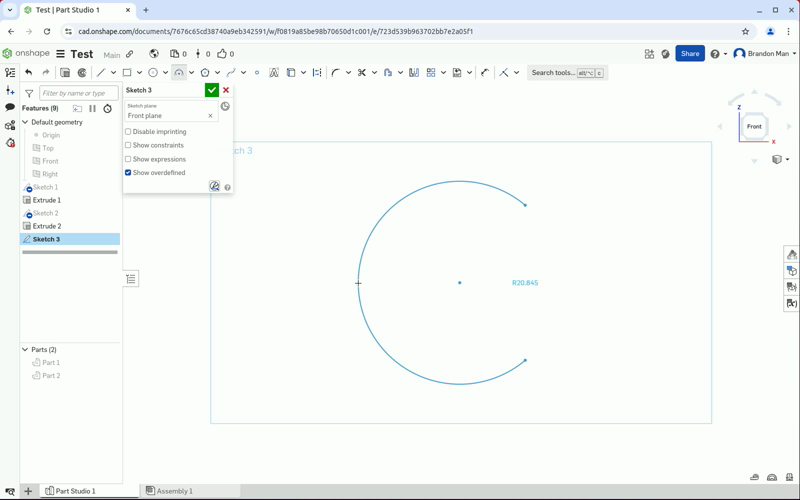
key_up(shift)
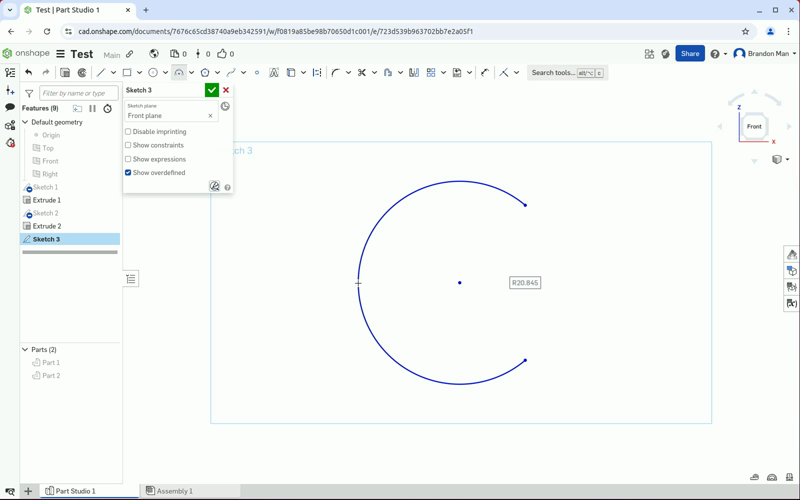
key(esc)
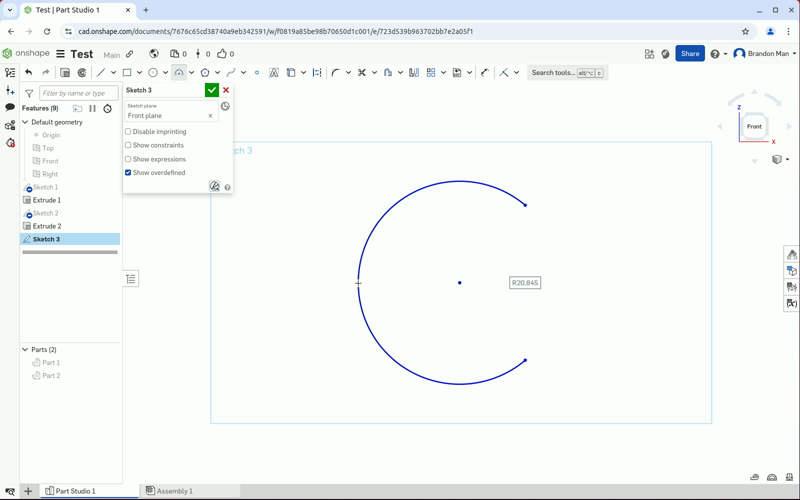
key(l)
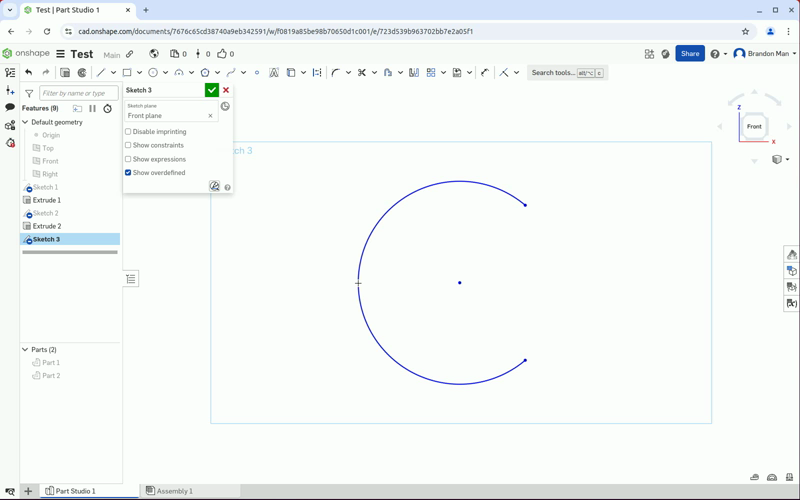
mouse_move(525, 205)
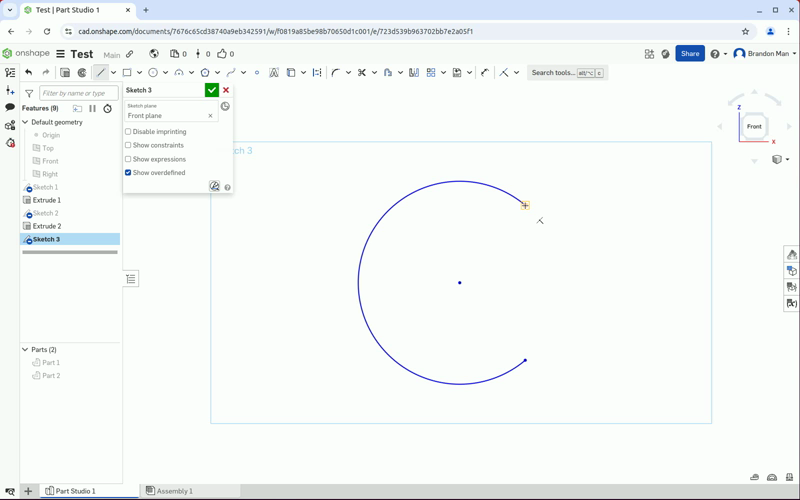
click(525, 205)
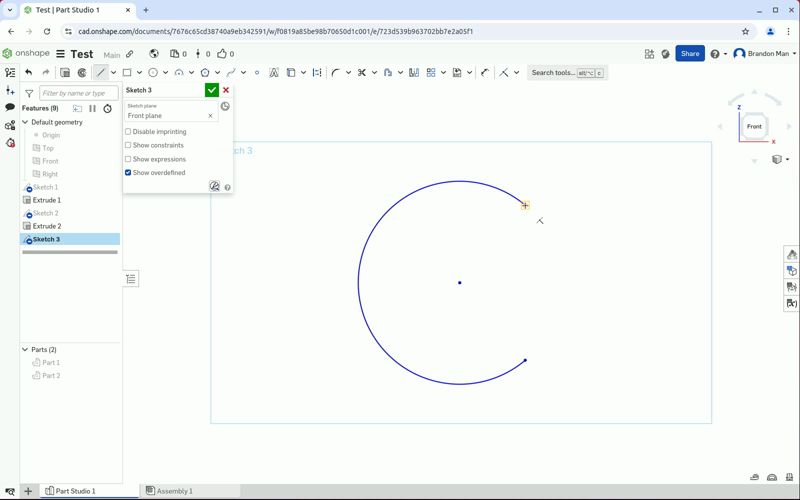
key_down(shift)
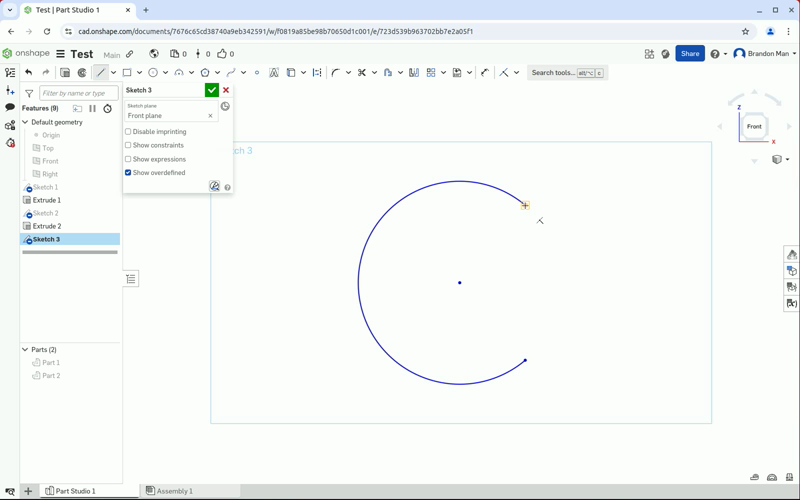
mouse_move(555, 205)
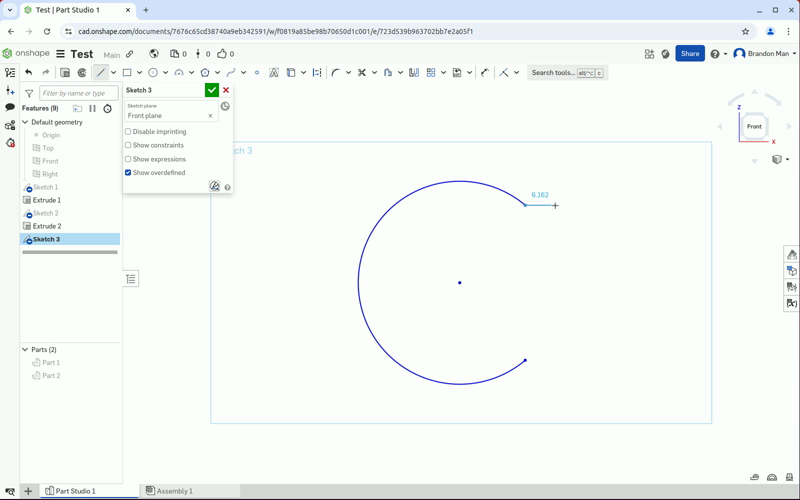
mouse_move(531, 195)
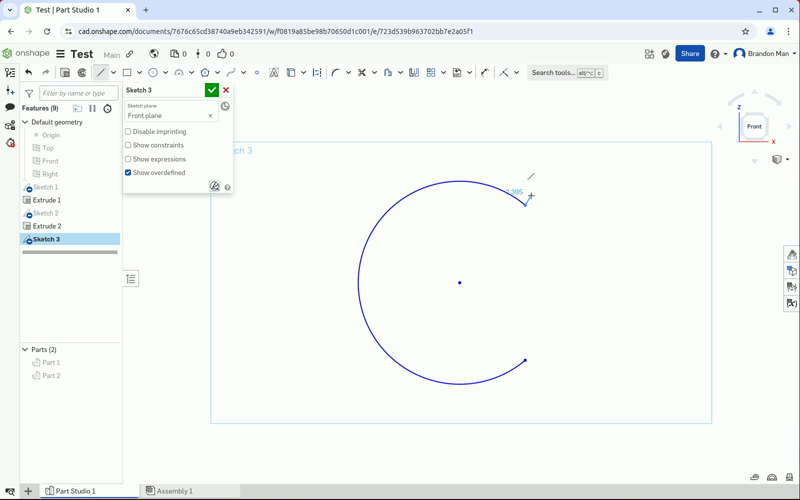
click(531, 195)
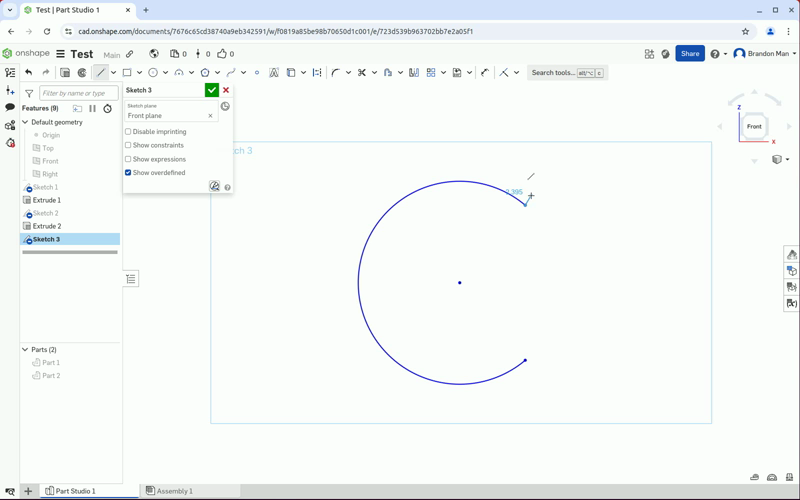
key_up(shift)
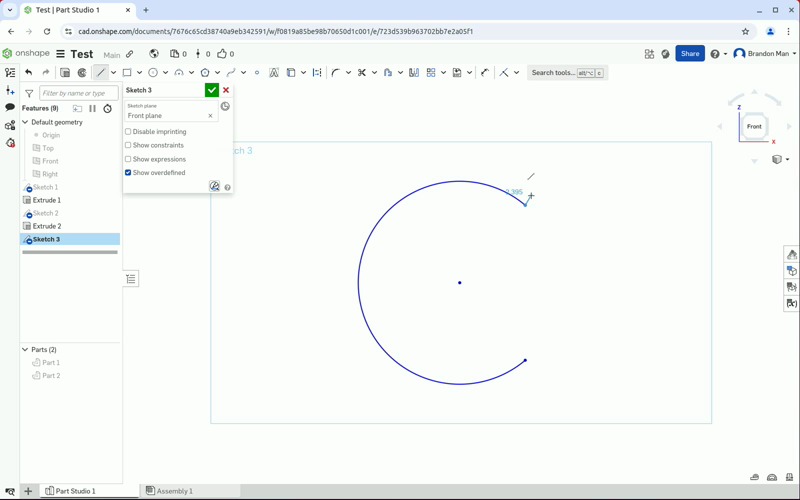
key(esc)
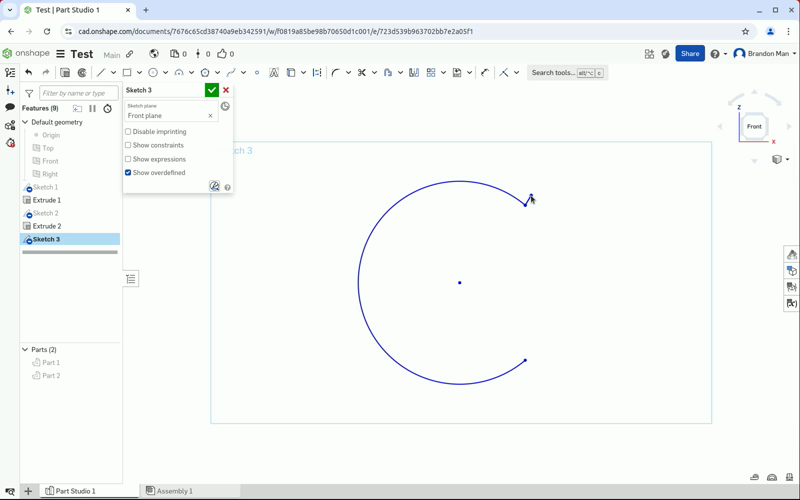
key(a)
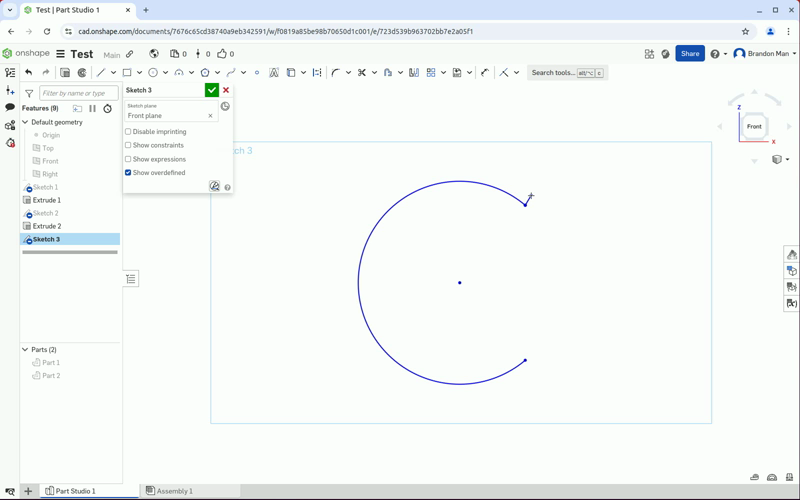
mouse_move(531, 195)
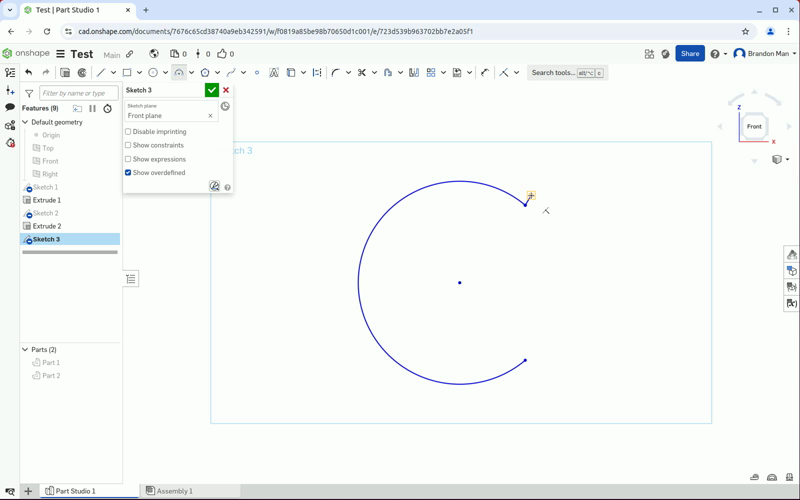
click(531, 195)
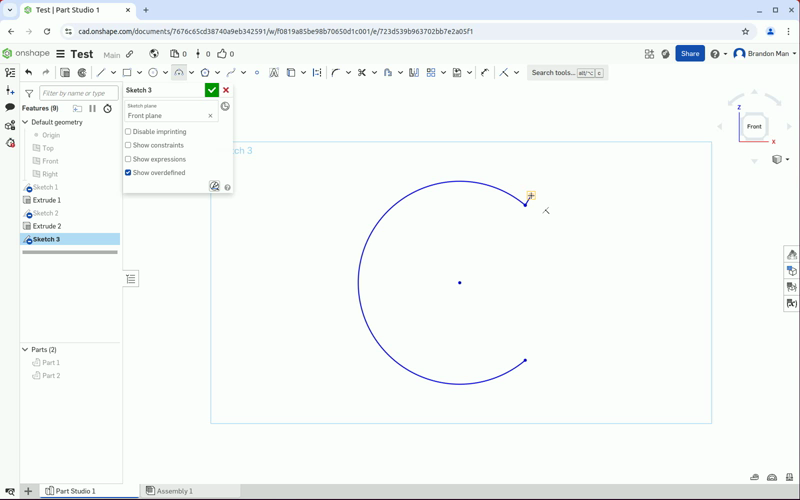
key_down(shift)
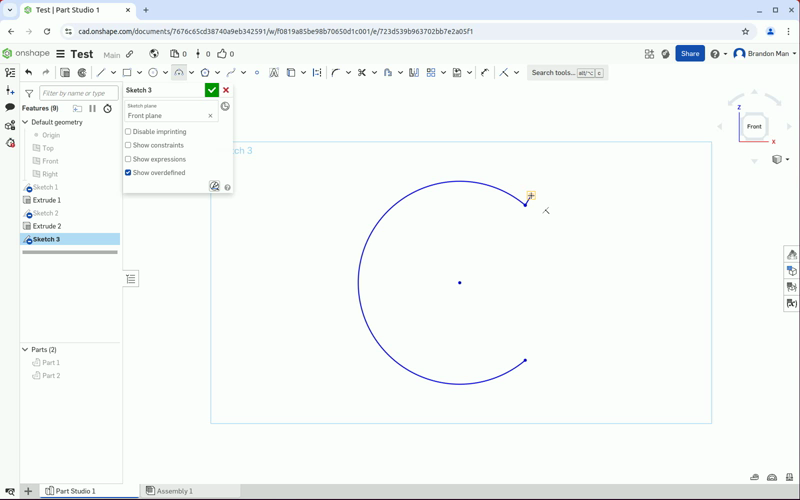
mouse_move(531, 370)
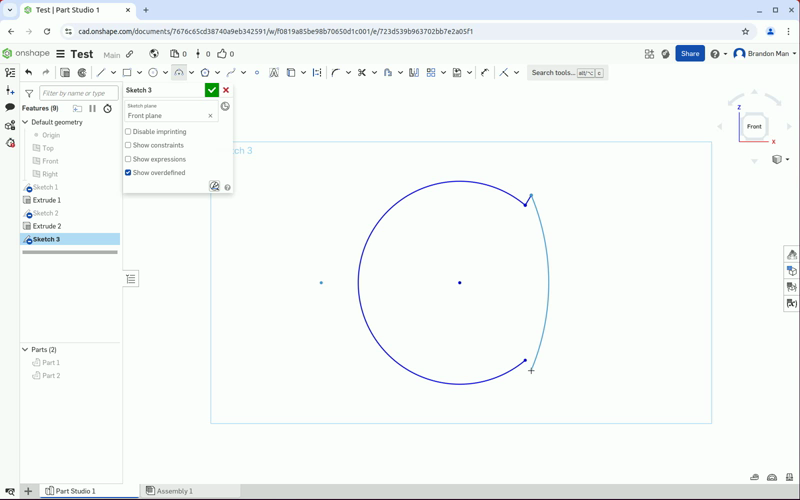
click(531, 370)
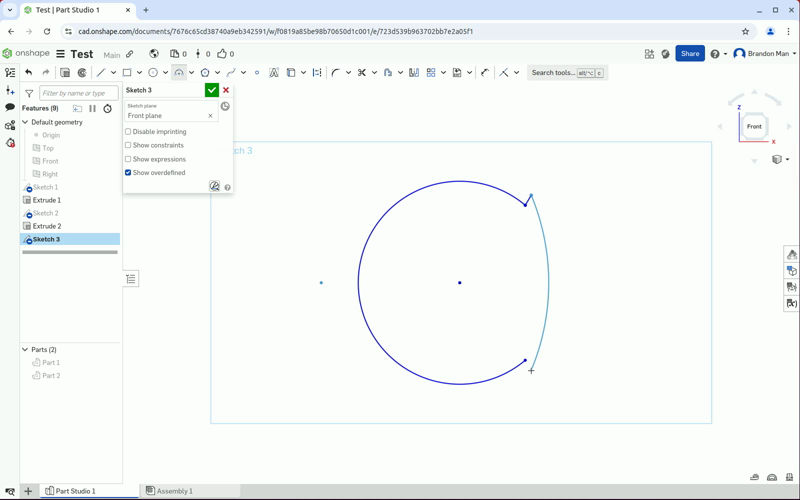
mouse_move(349, 282)
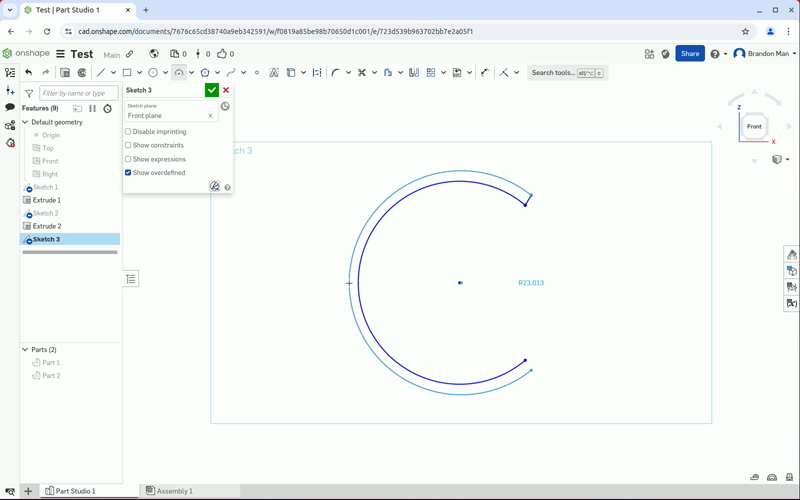
click(349, 282)
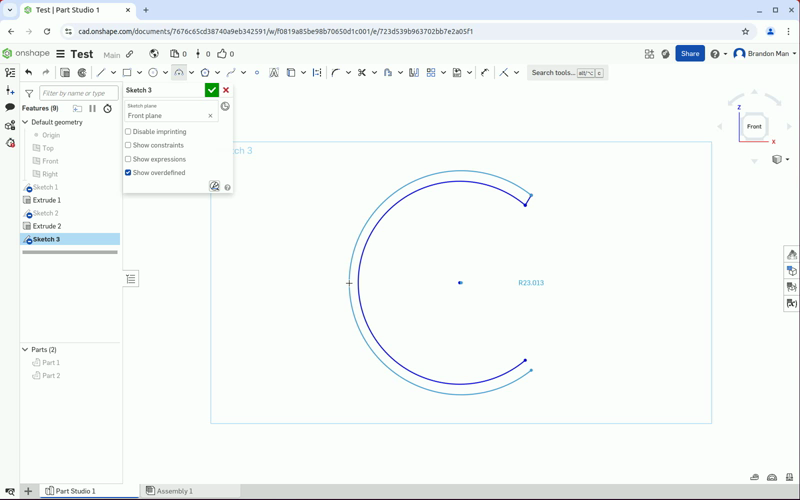
key_up(shift)
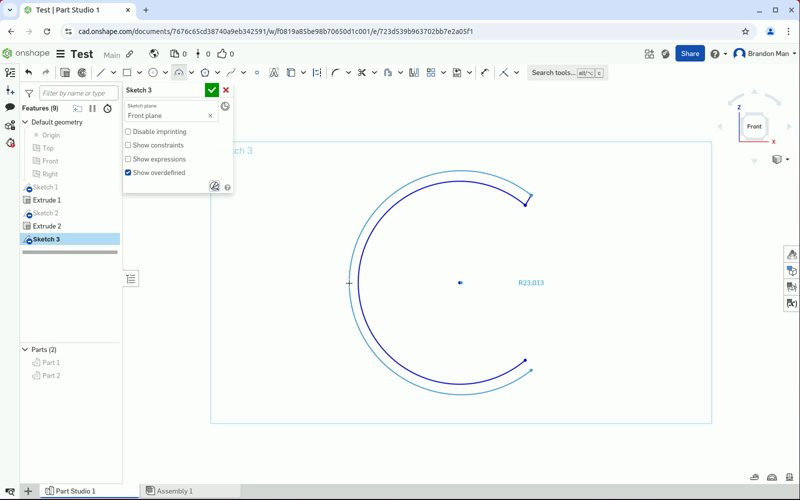
key(esc)
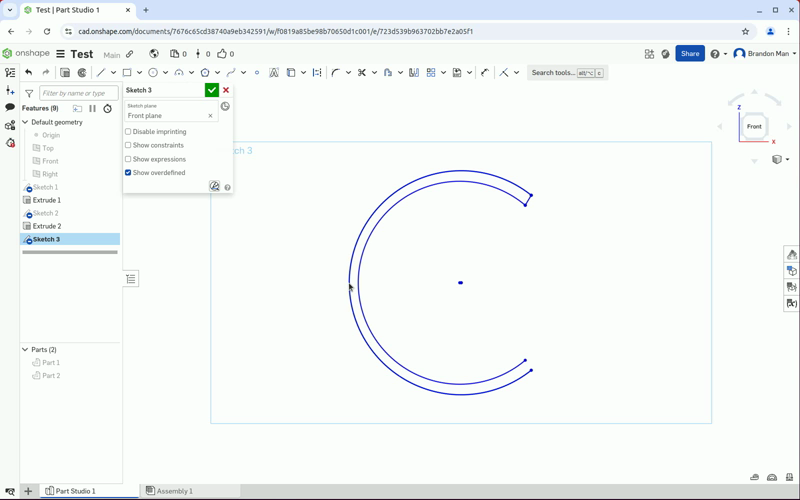
key(l)
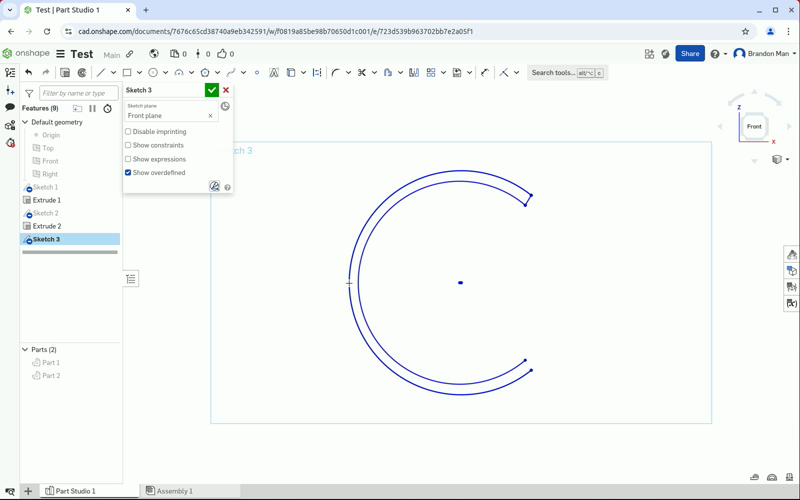
mouse_move(531, 370)
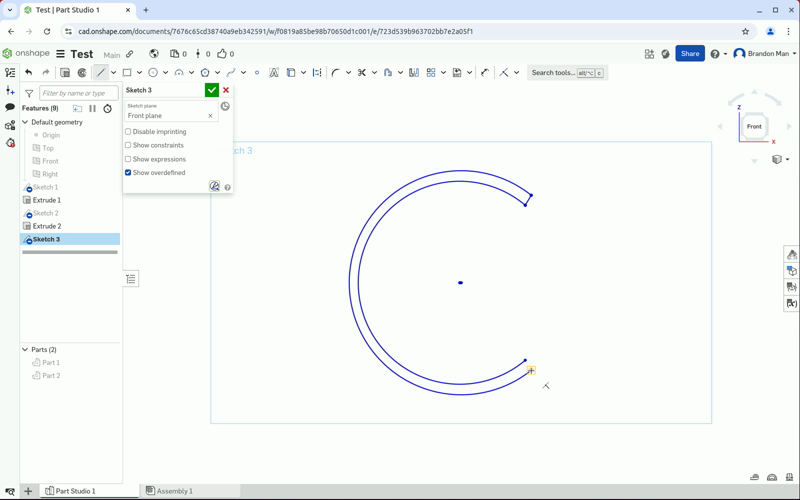
click(531, 370)
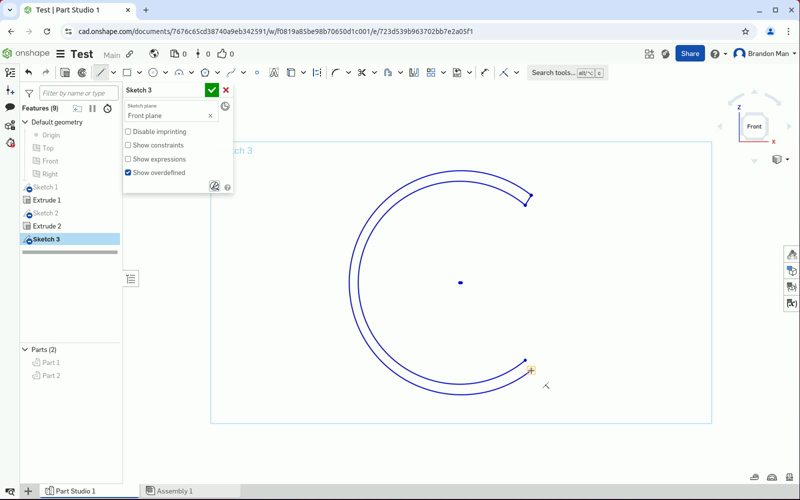
mouse_move(561, 370)
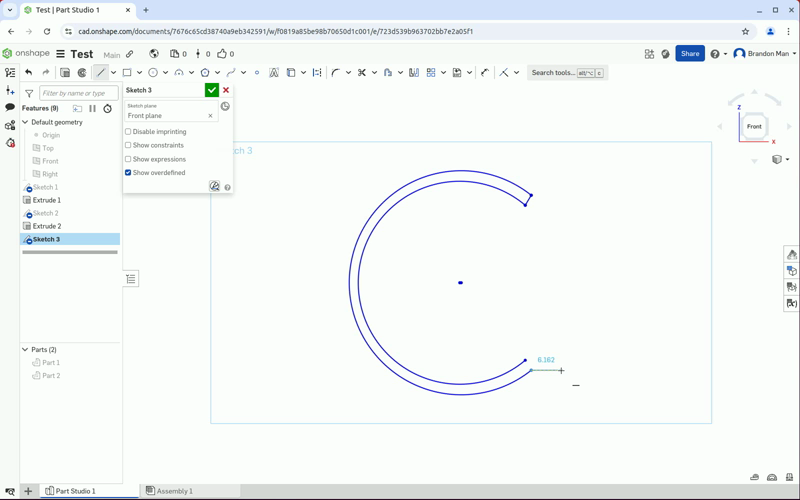
key_down(shift)
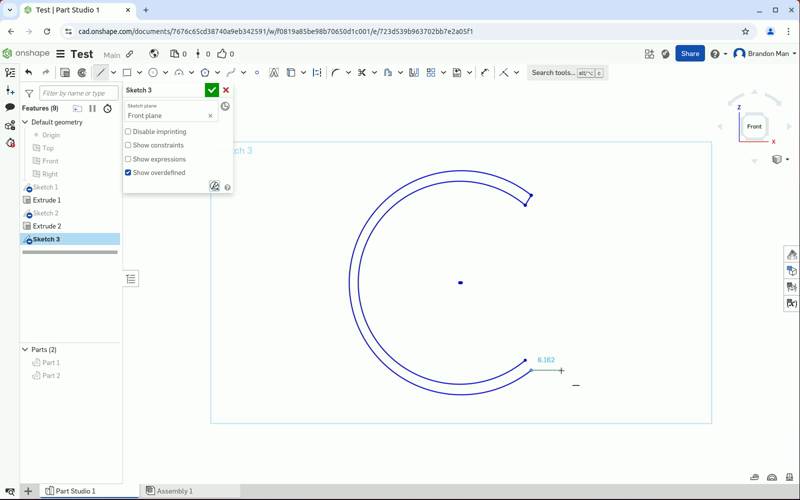
mouse_move(525, 360)
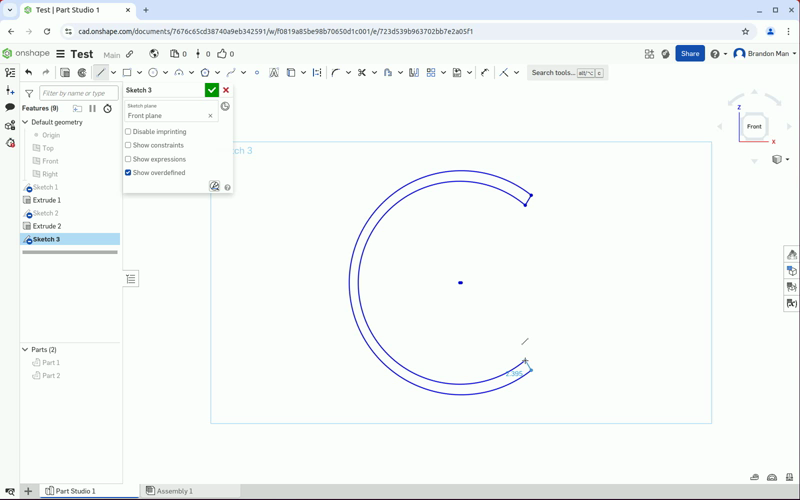
key_up(shift)
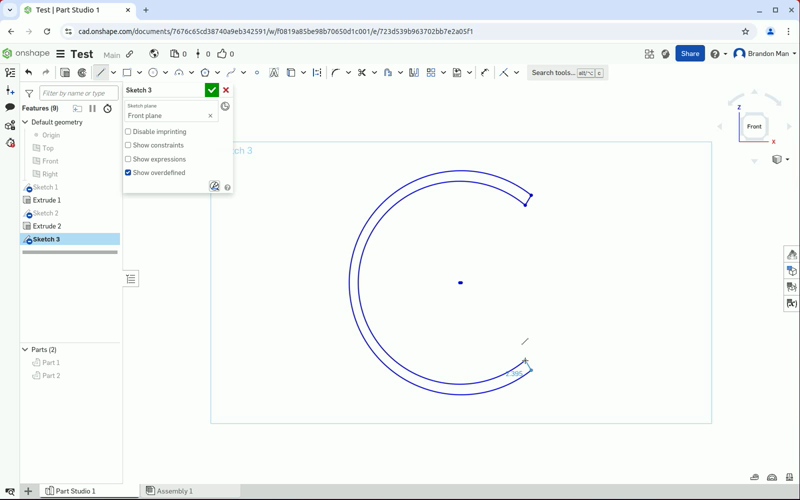
click(525, 360)
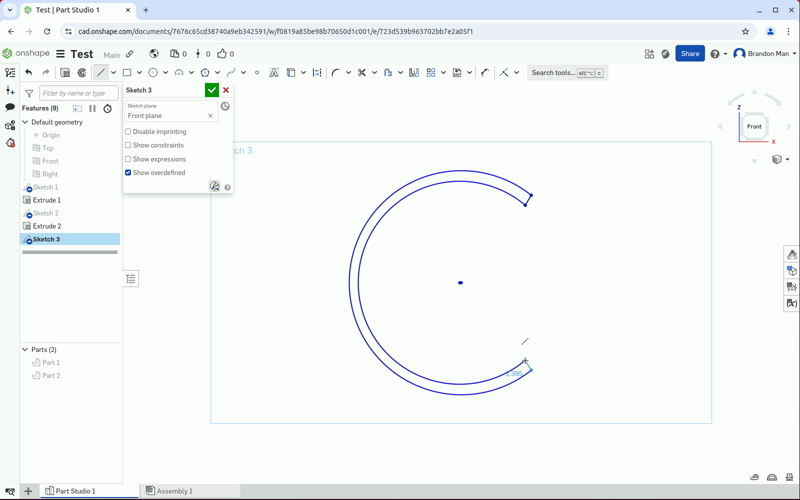
key(esc)
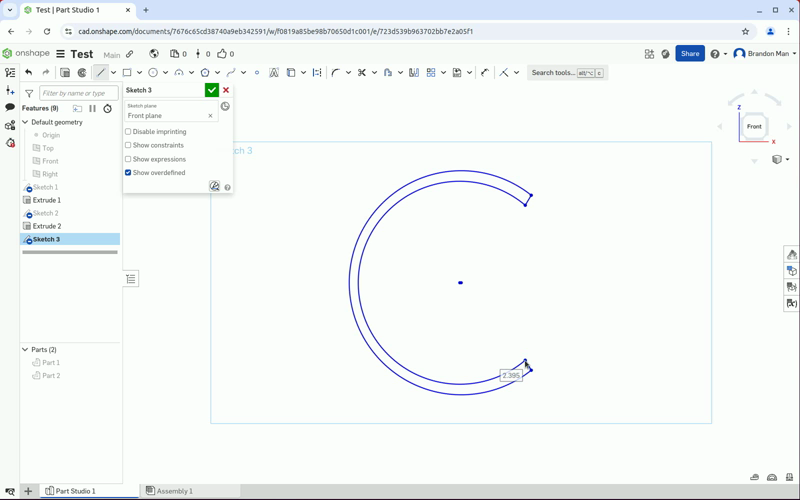
mouse_move(478, 175)
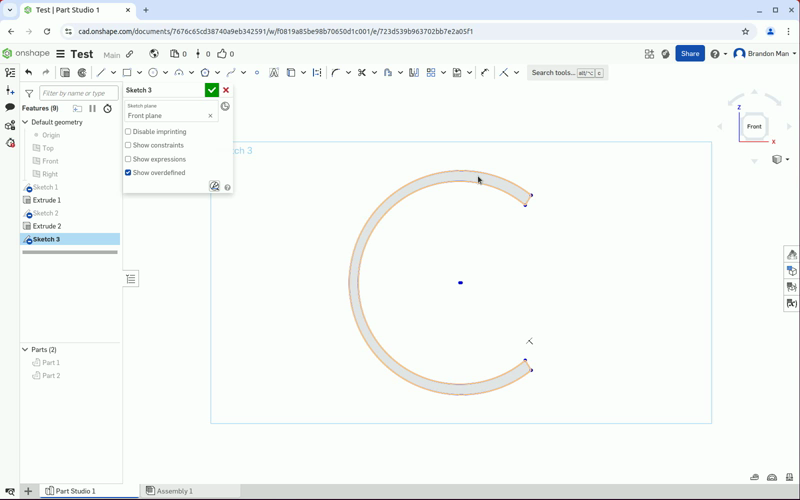
click(478, 175)
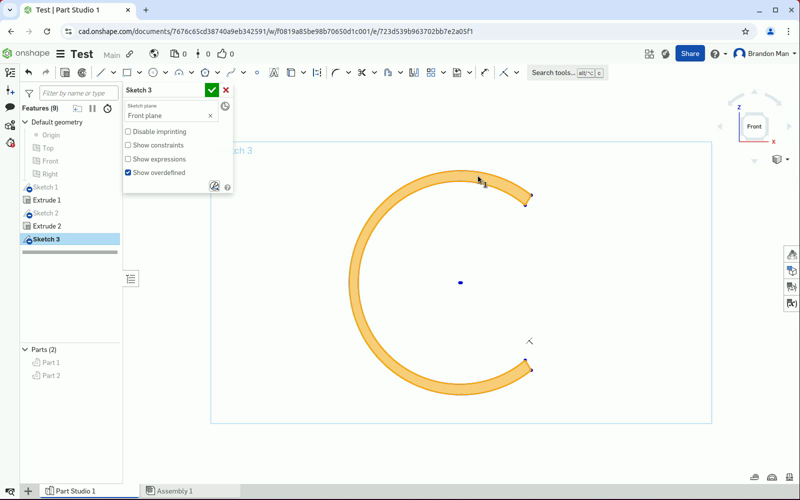
mouse_move(73, 352)
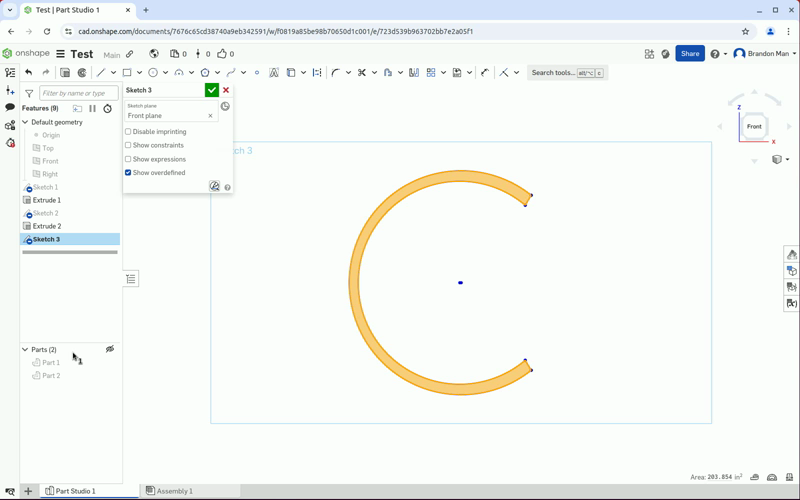
key(shift+y)
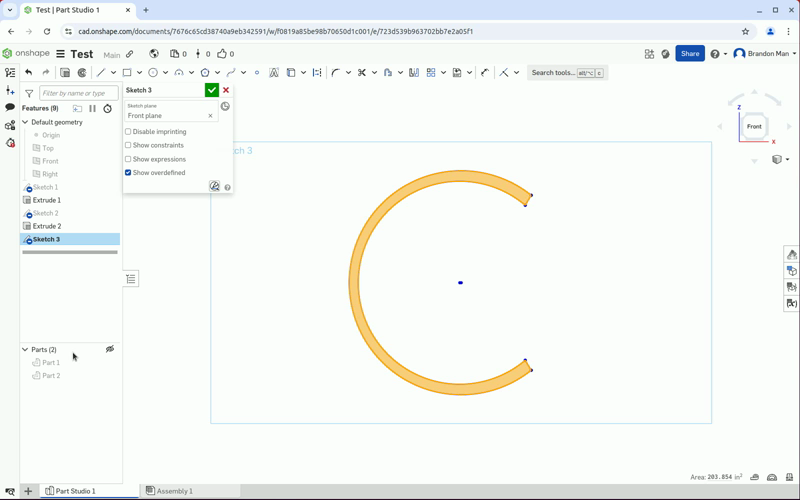
key(shift+e)
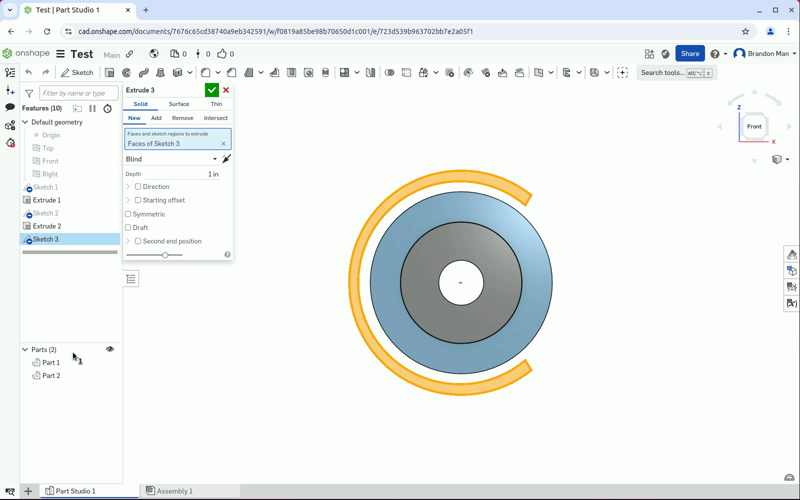
mouse_move(143, 106)
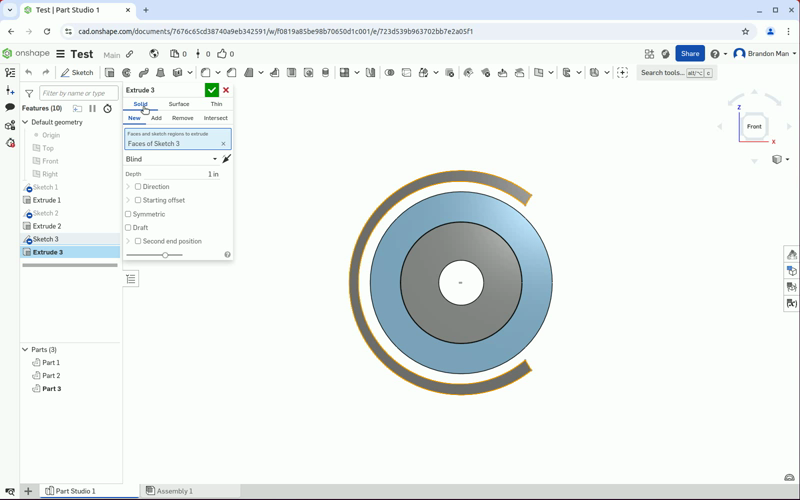
click(143, 106)
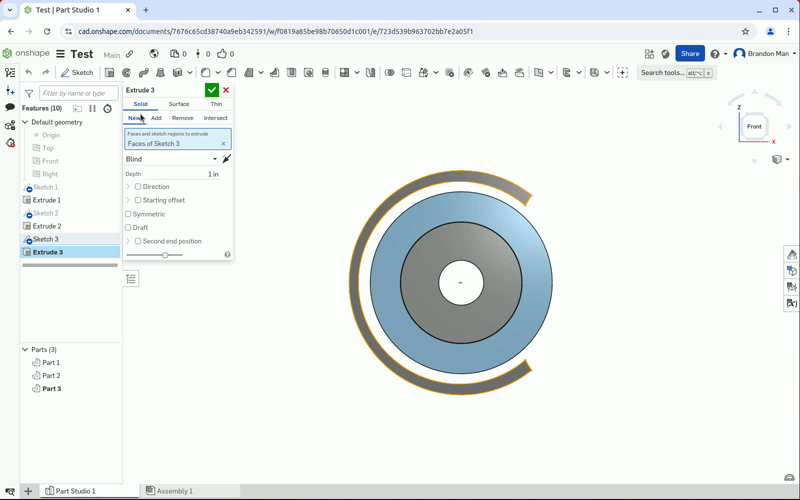
mouse_move(137, 120)
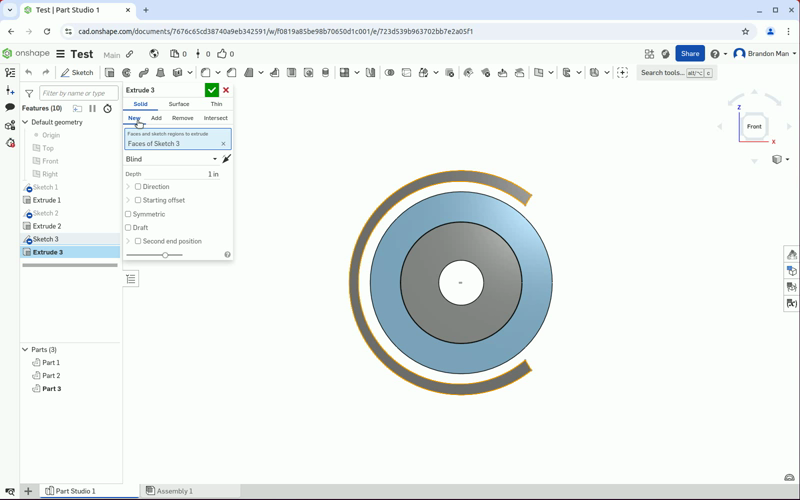
click(137, 120)
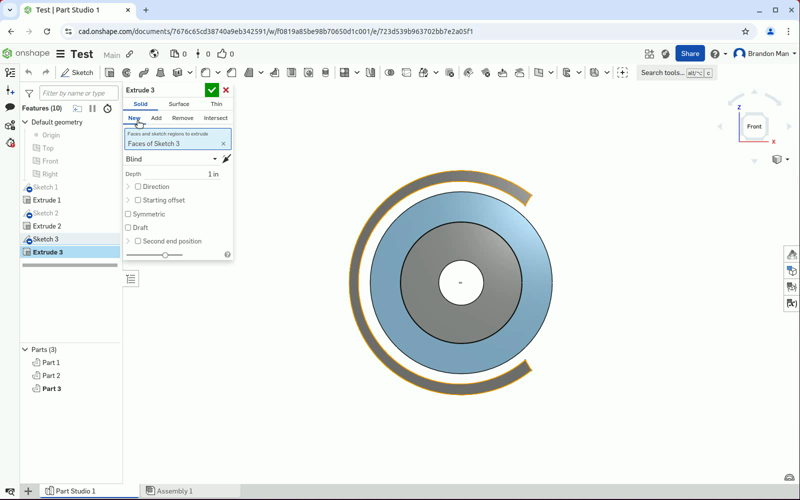
key(tab, 4)
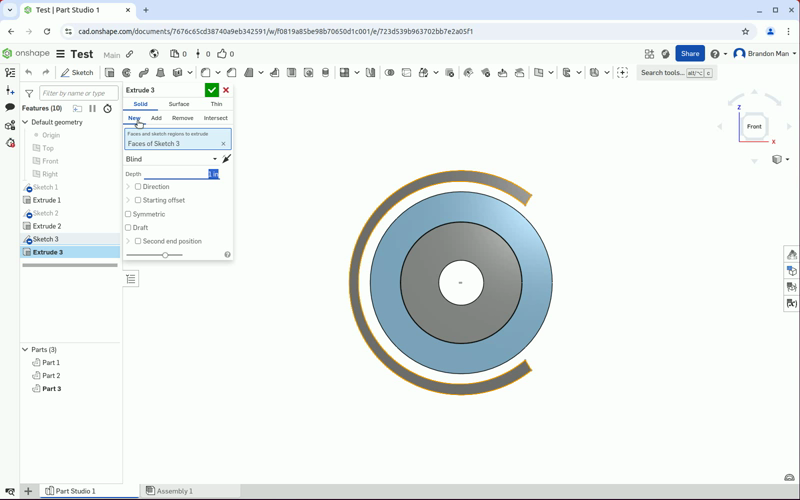
text(13.961)
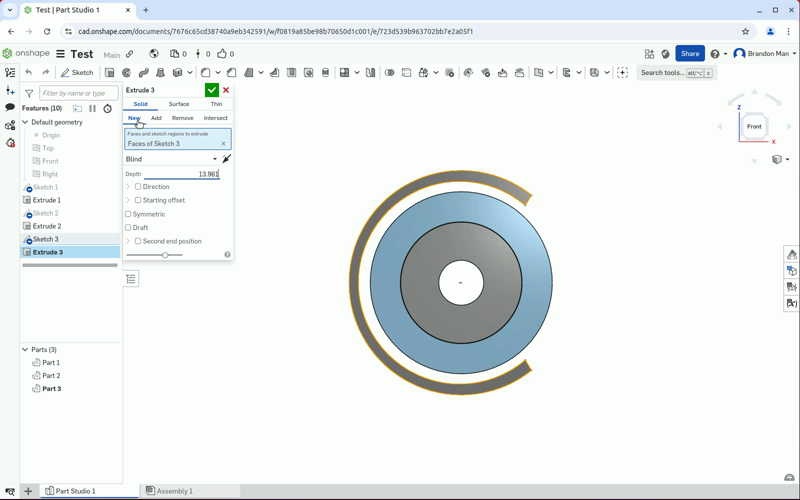
key(enter)
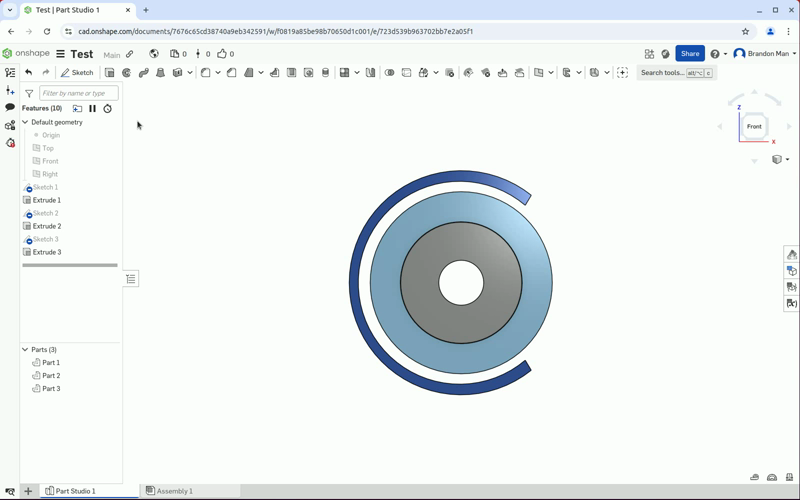
key(shift+h)
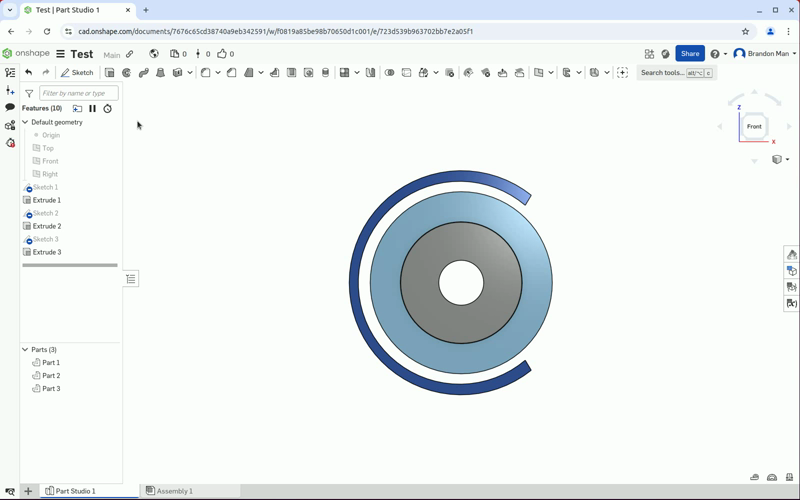
key(shift+h)
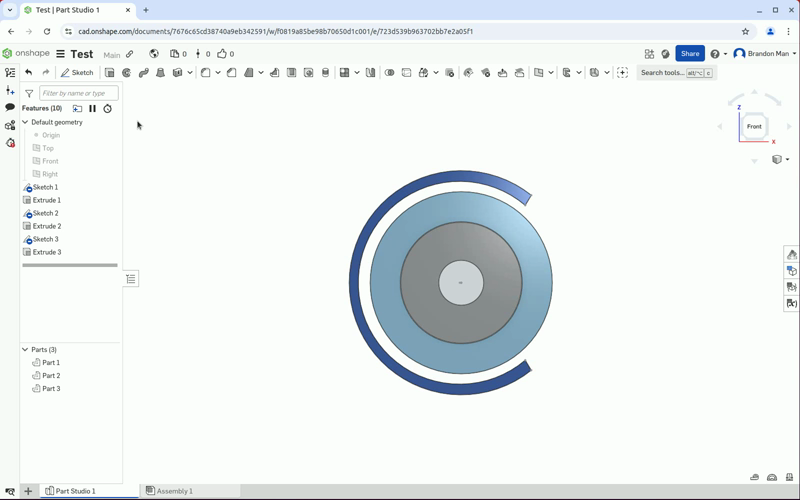
key(shift+7)
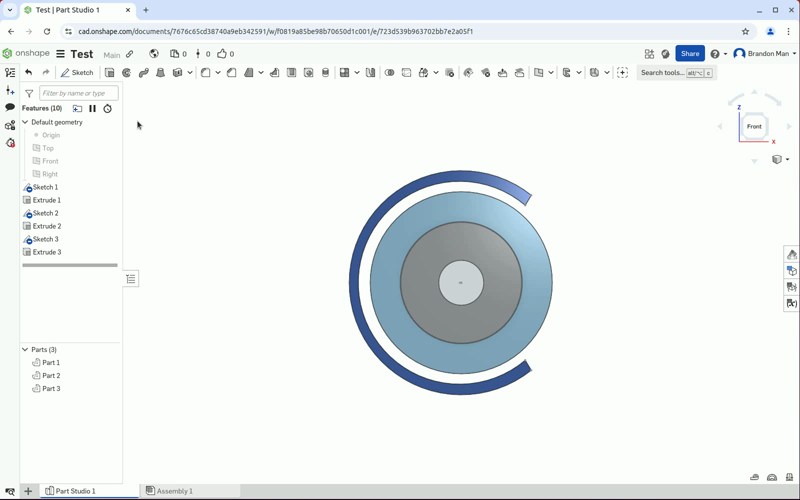
key(left, 2)
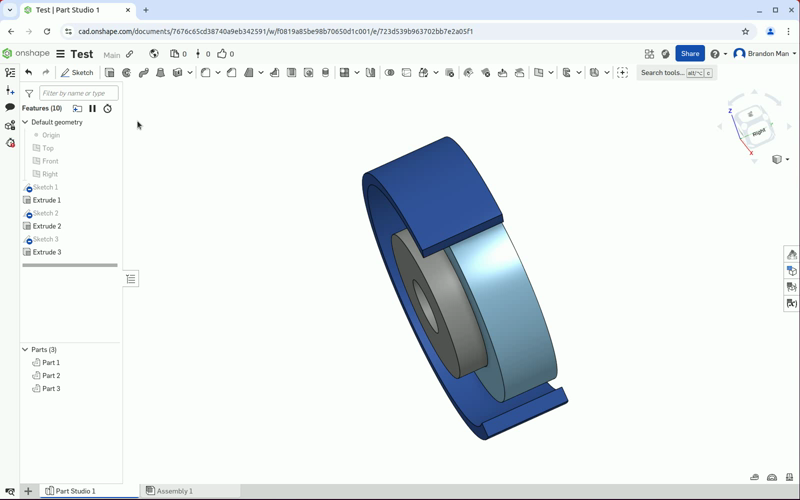
key(down, 2)
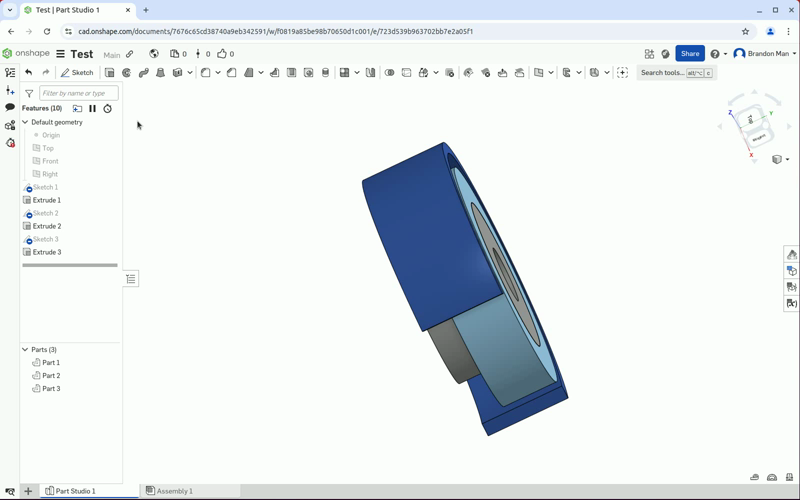
key(up, 2)
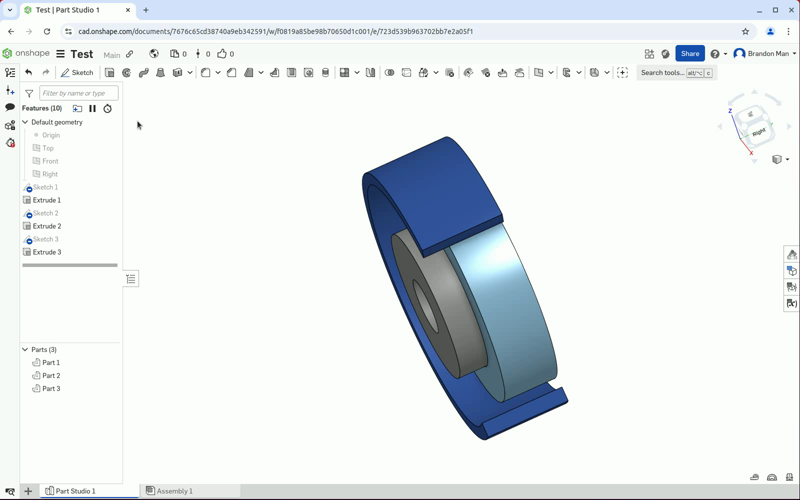
key(right, 2)
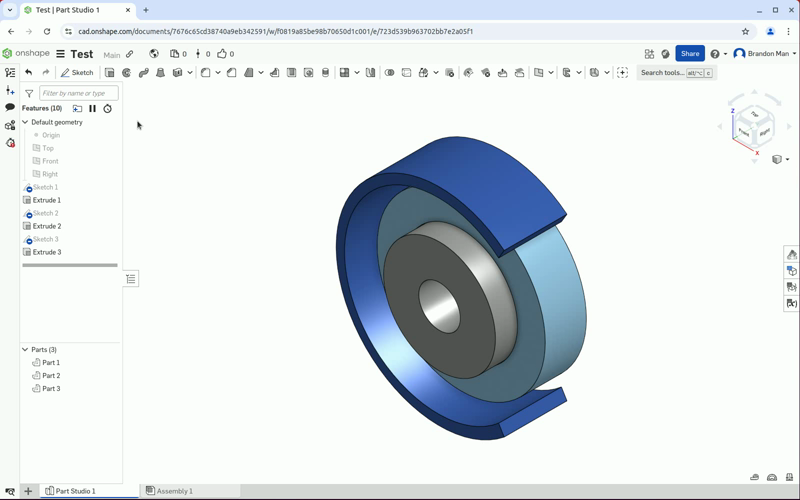
mouse_move(73, 189)
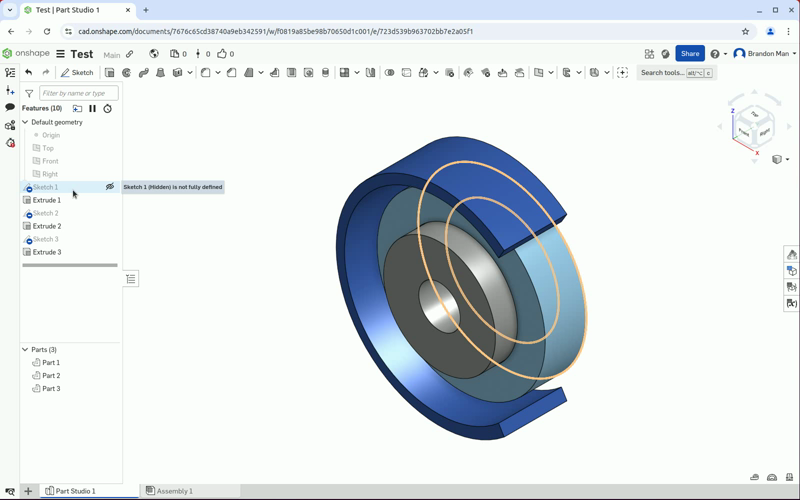
click(73, 189)